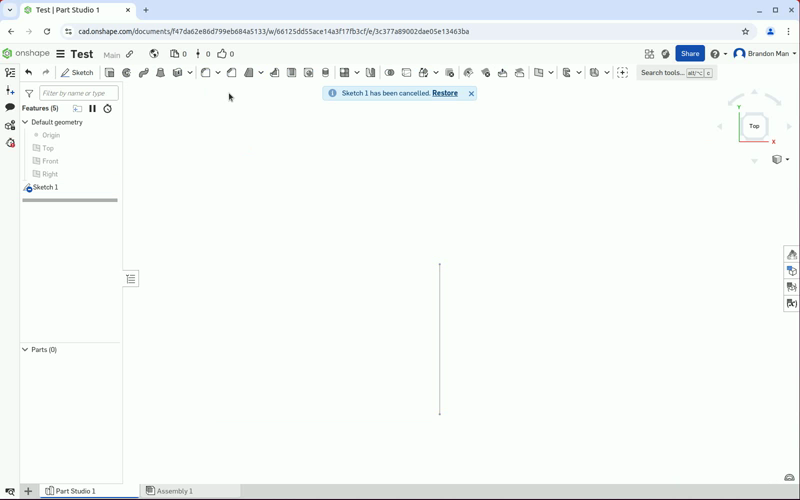
key(shift+h)
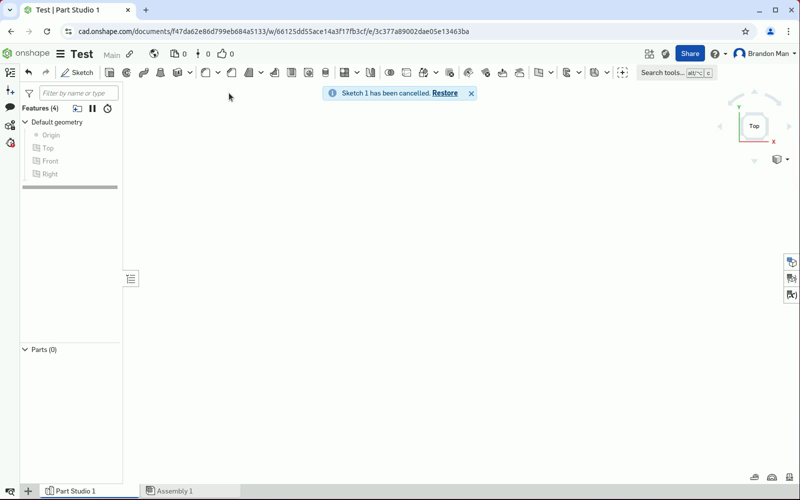
mouse_move(73, 352)
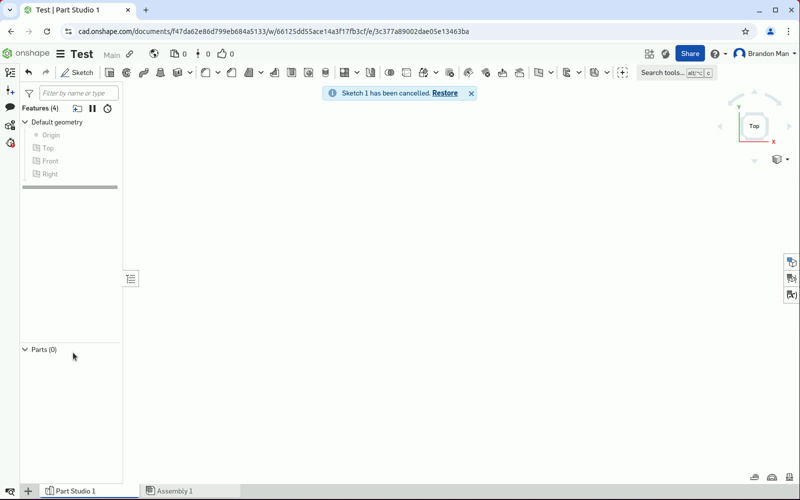
key(y)
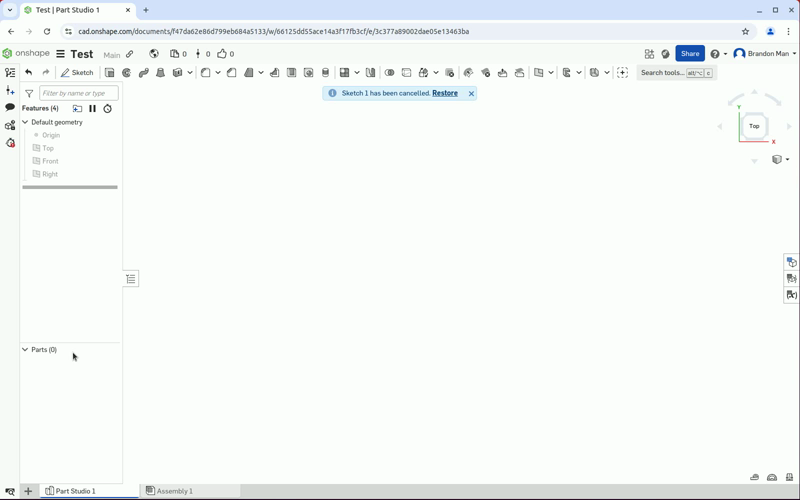
key(shift+p)
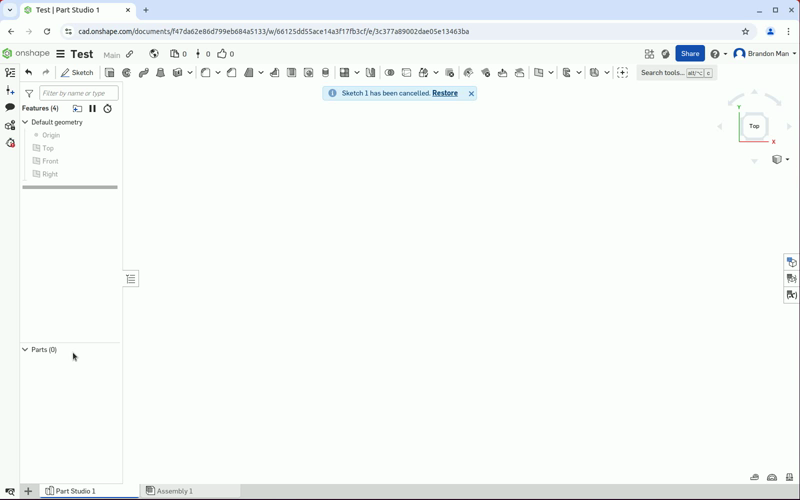
key(space)
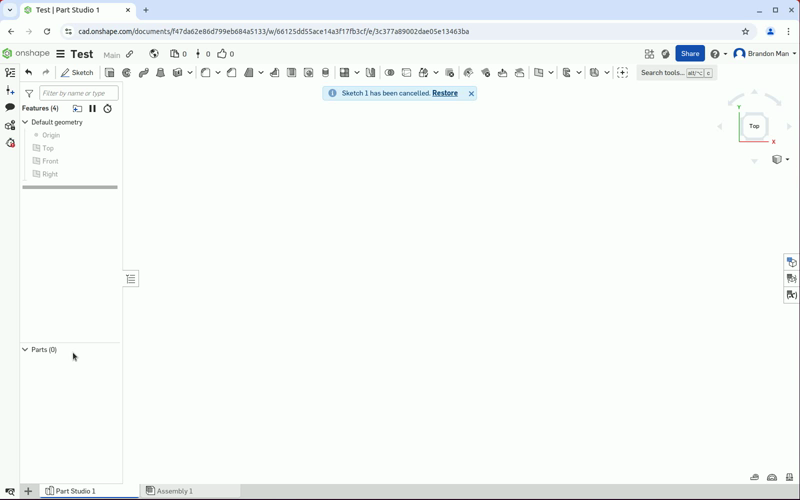
key_down(shift)
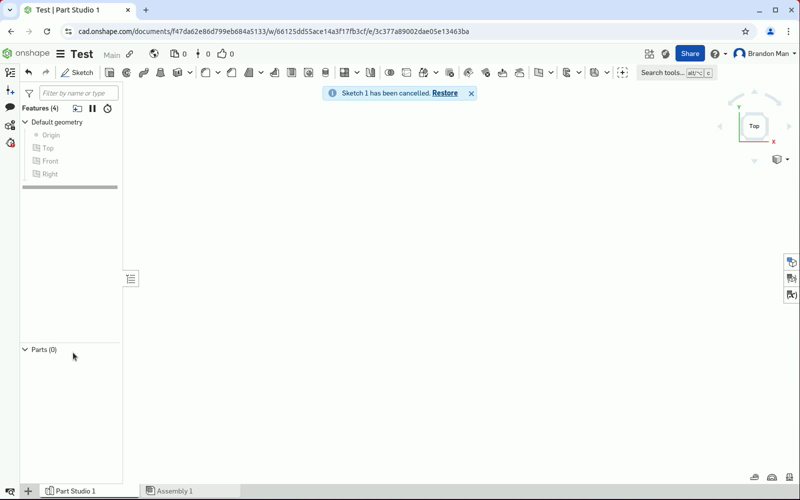
key(up)
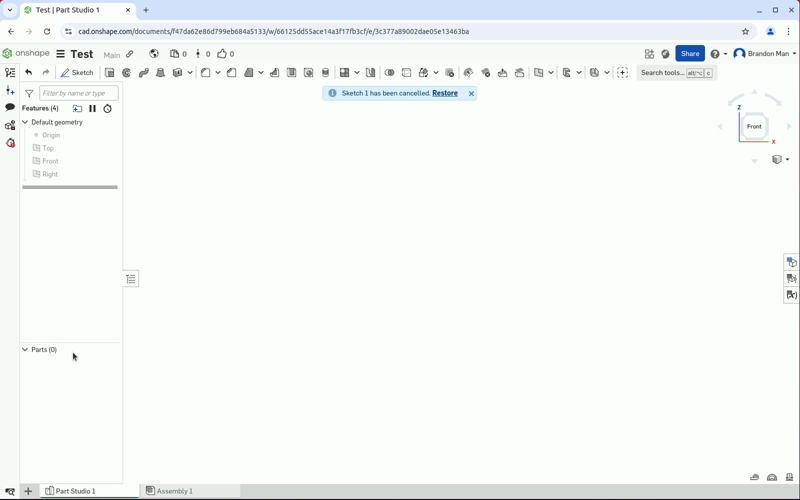
key_up(shift)
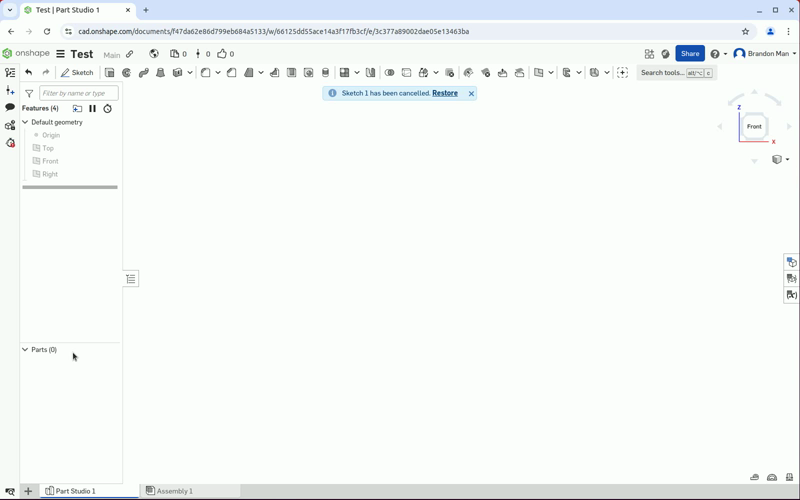
mouse_move(73, 352)
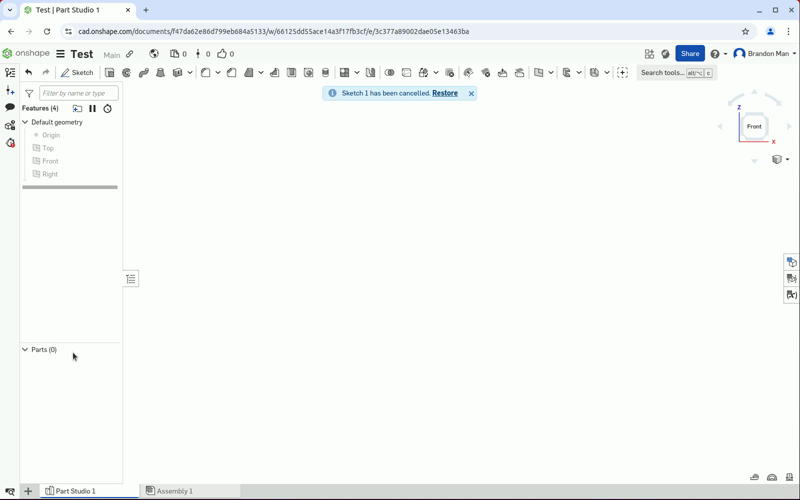
key(shift+y)
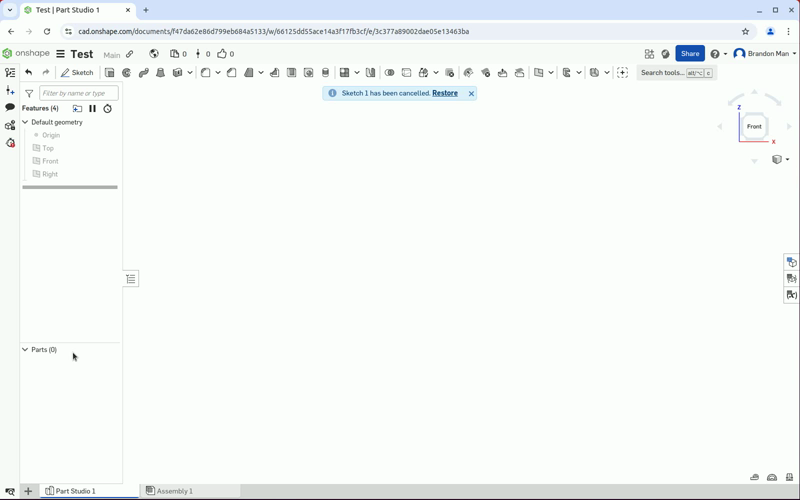
key(shift+s)
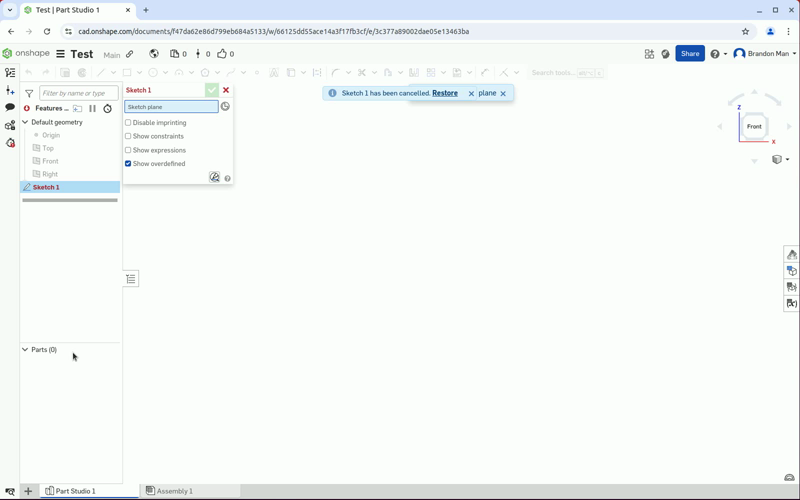
mouse_move(73, 163)
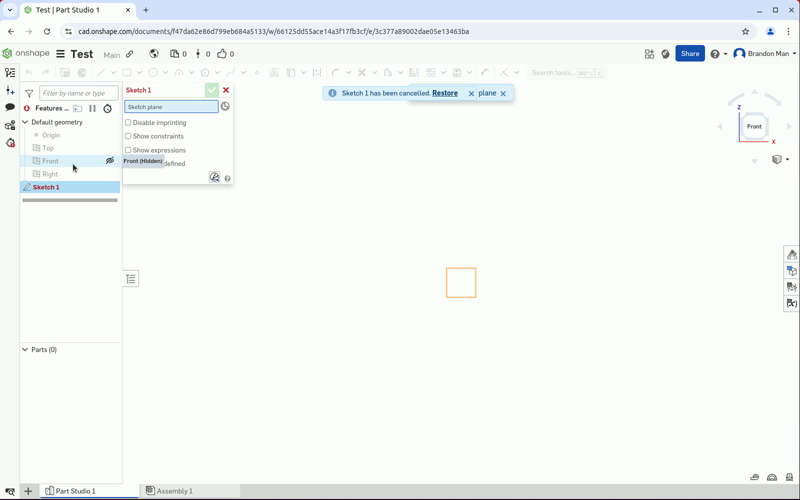
click(73, 163)
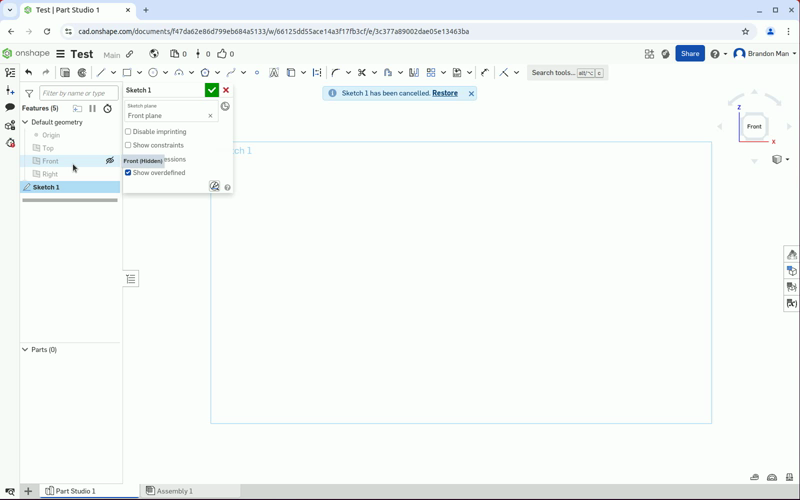
mouse_move(73, 352)
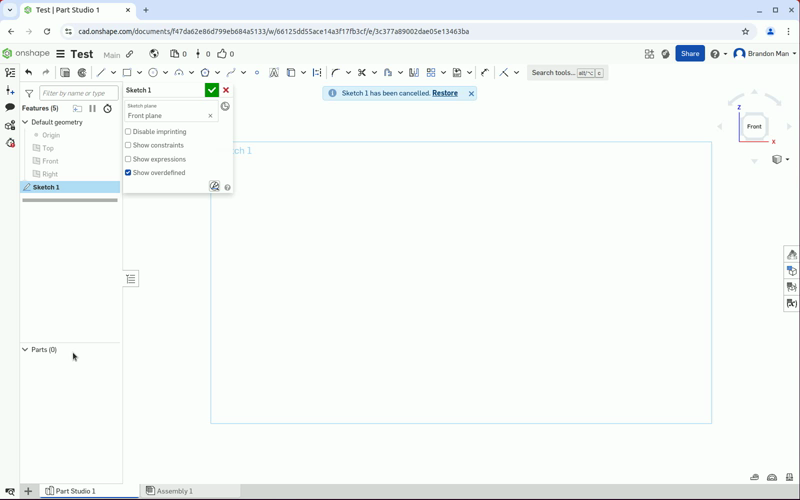
key(y)
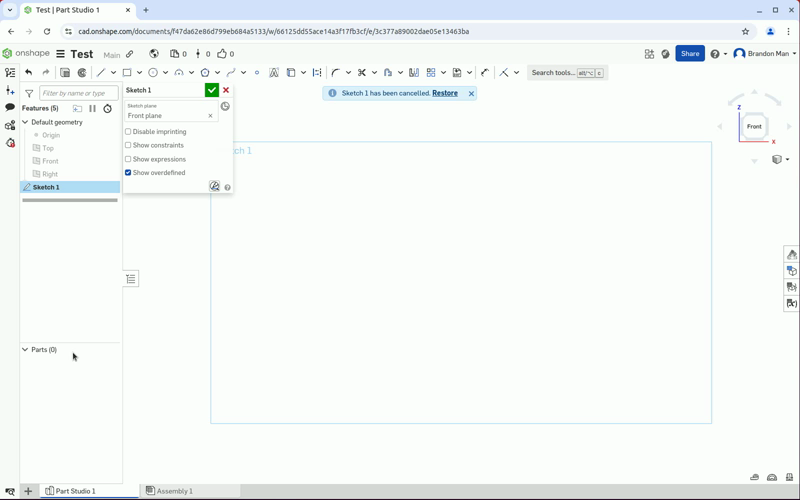
key(l)
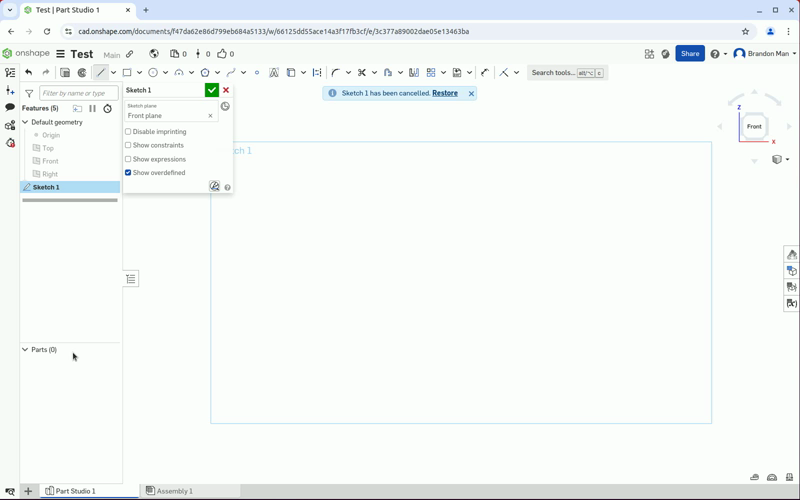
key_down(shift)
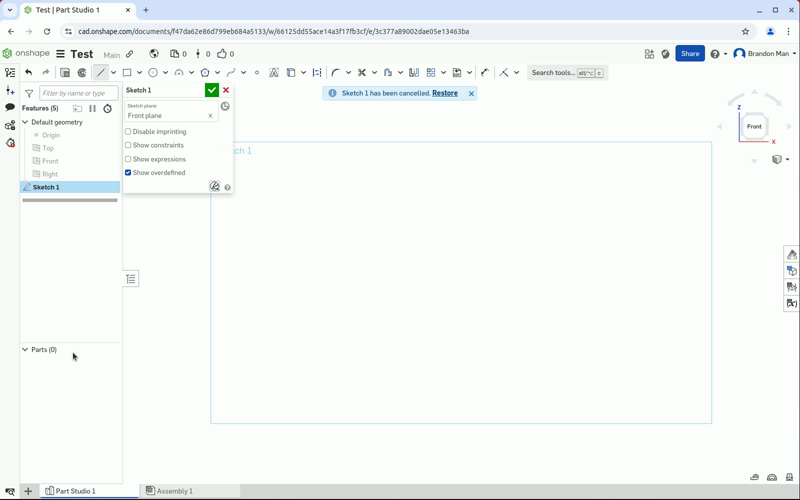
mouse_move(370, 258)
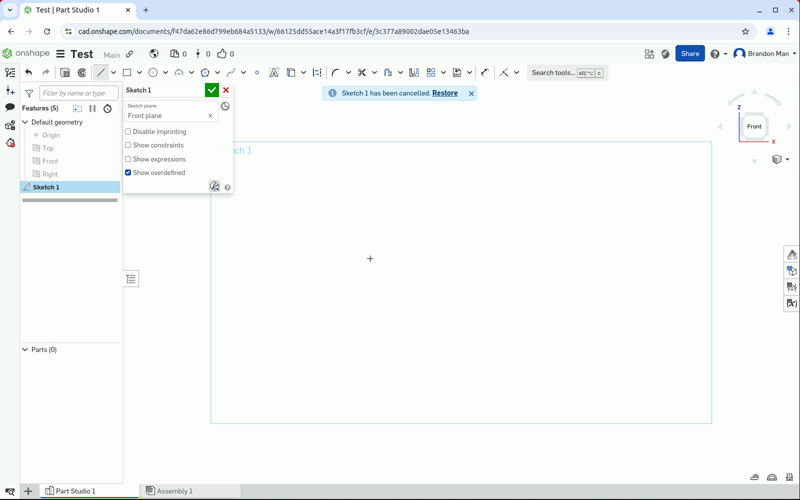
click(370, 258)
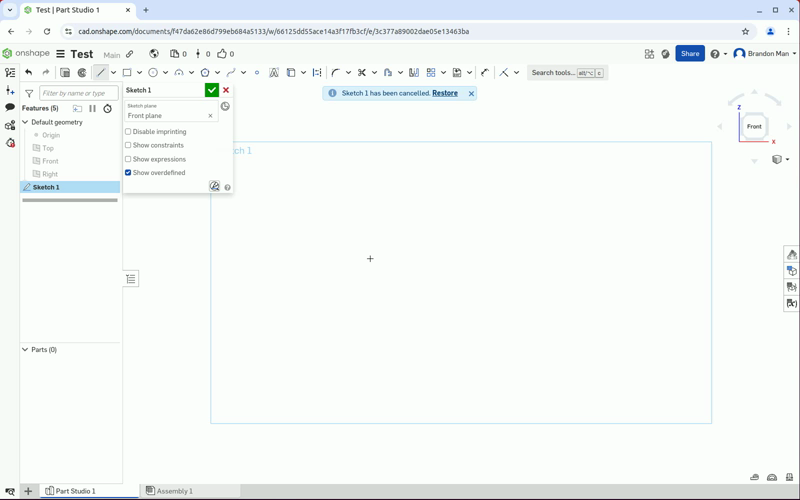
key_up(shift)
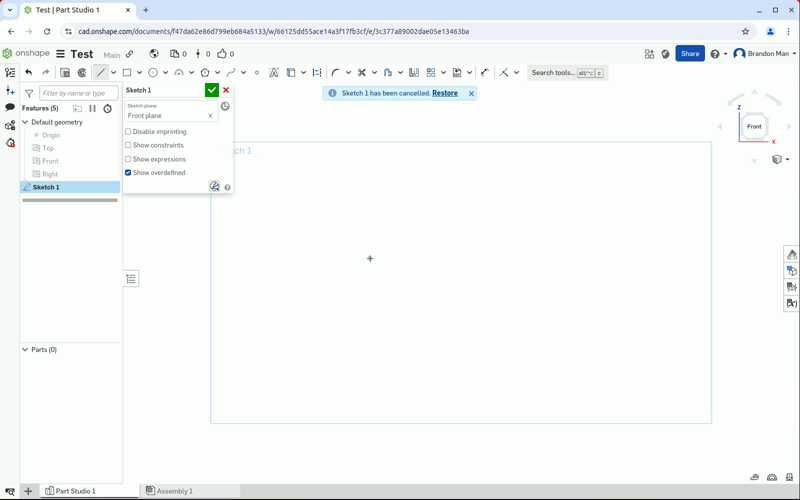
key_down(shift)
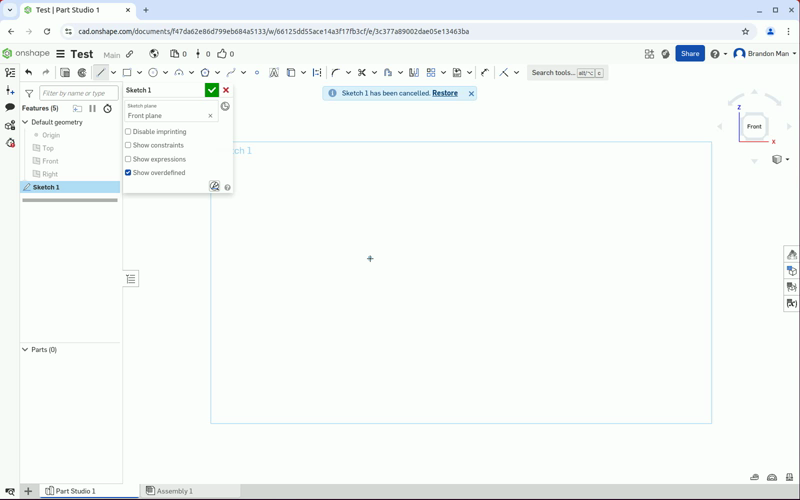
mouse_move(400, 258)
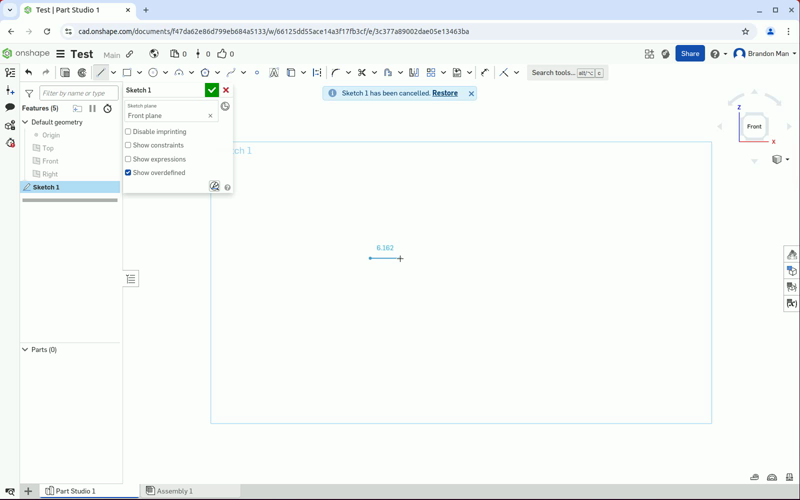
mouse_move(420, 258)
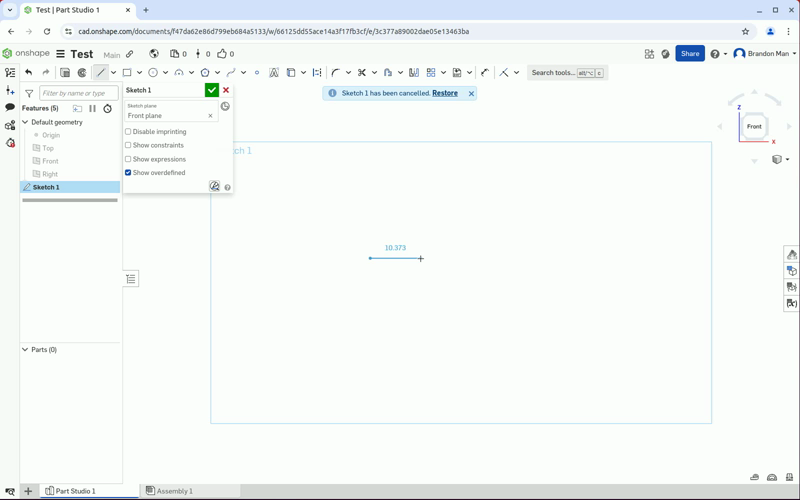
click(420, 258)
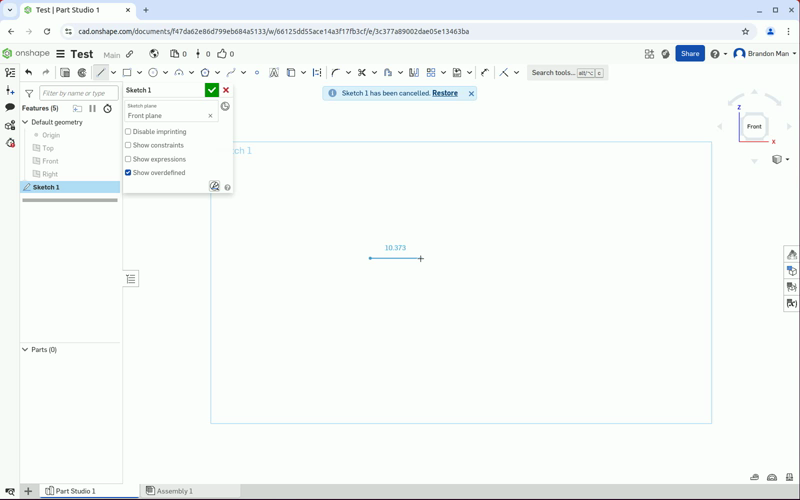
key_up(shift)
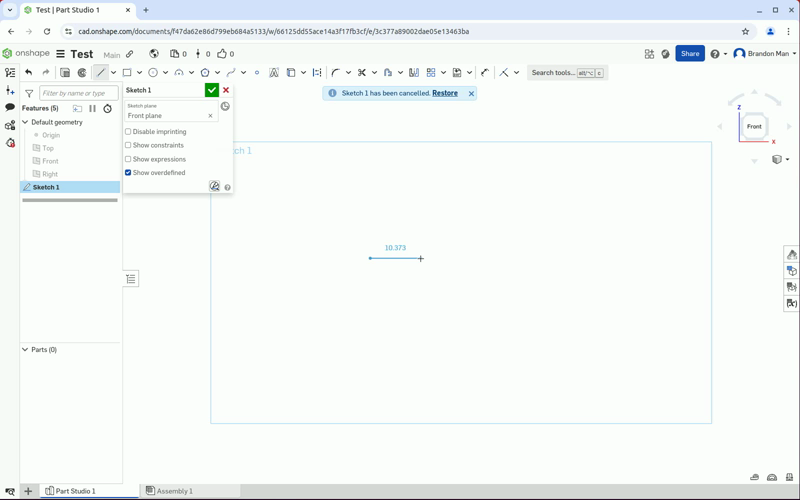
key_down(shift)
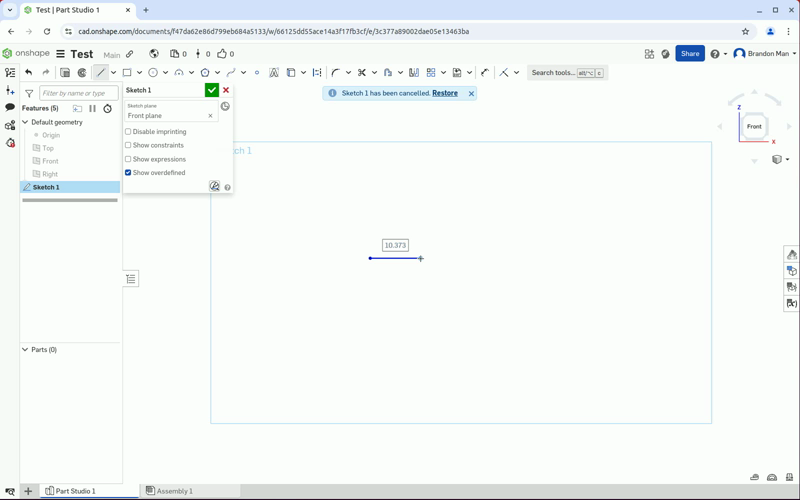
mouse_move(420, 170)
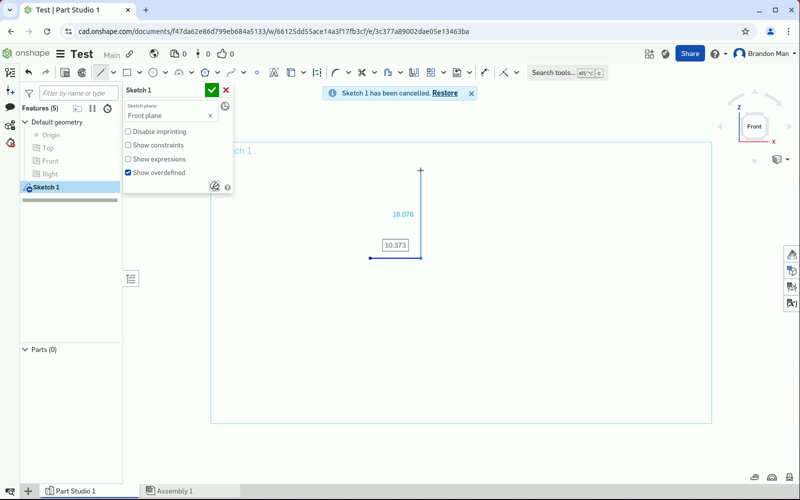
click(420, 170)
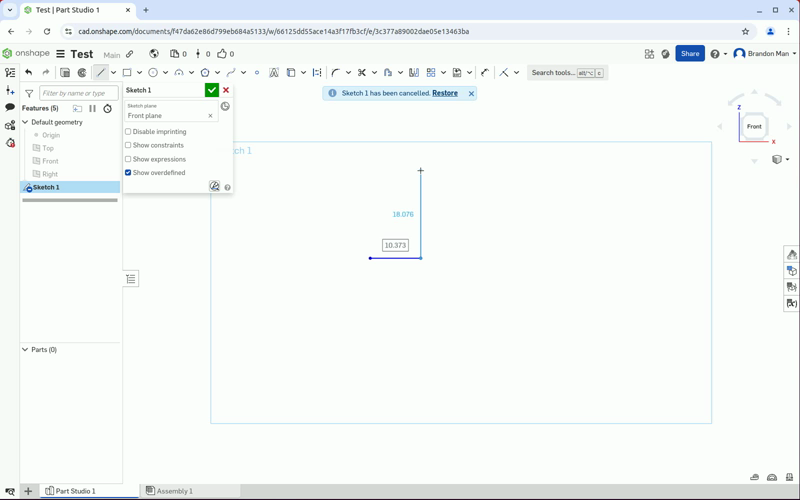
key_up(shift)
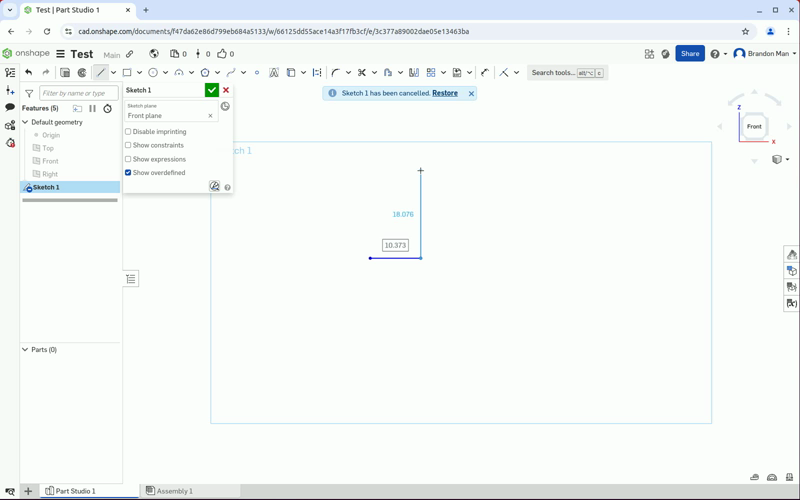
key_down(shift)
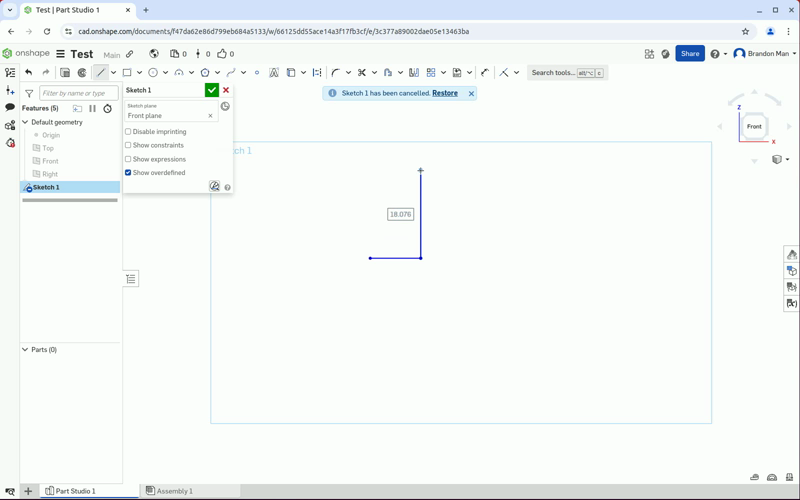
mouse_move(450, 170)
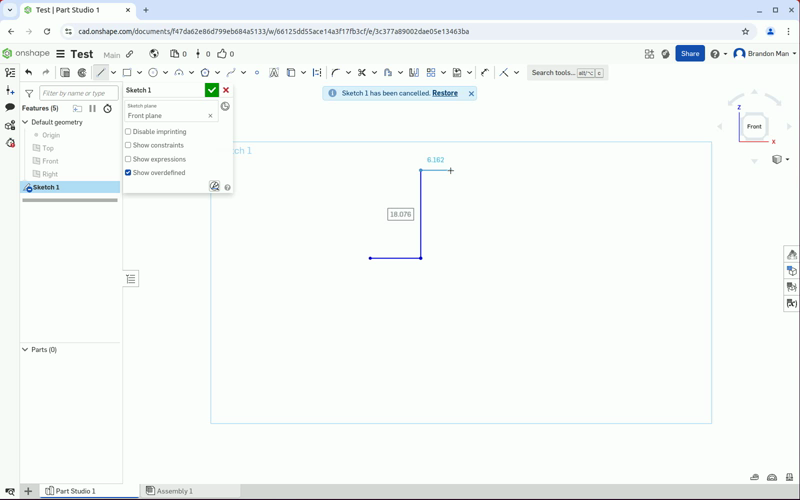
mouse_move(370, 170)
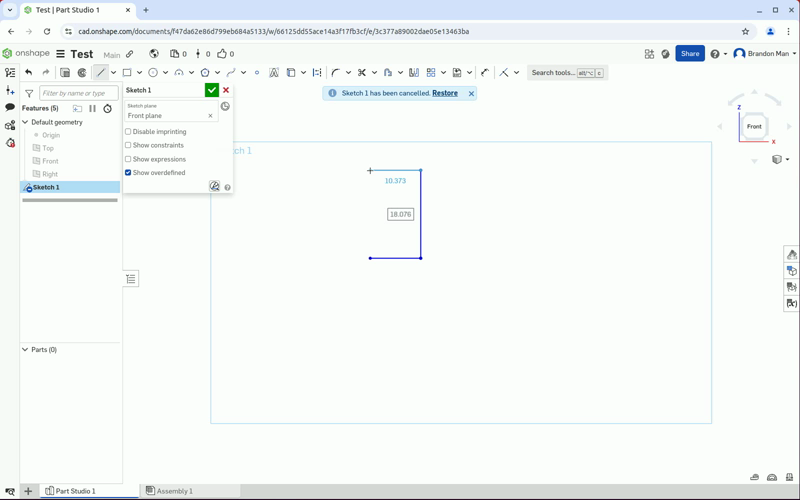
click(370, 170)
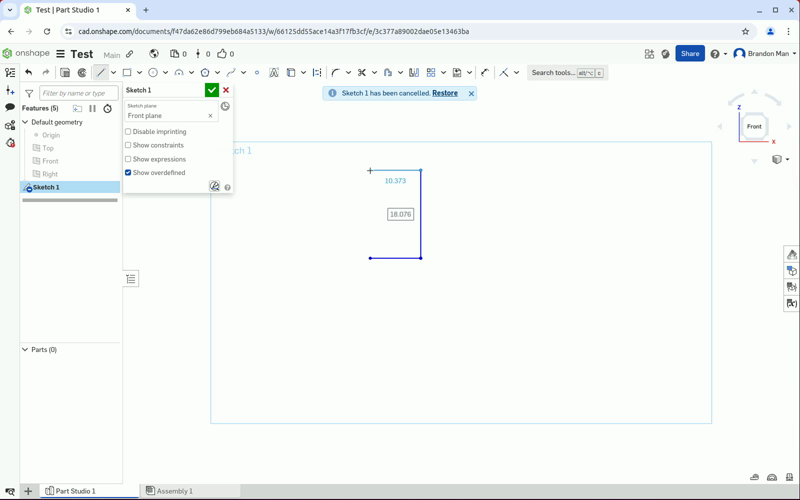
key_up(shift)
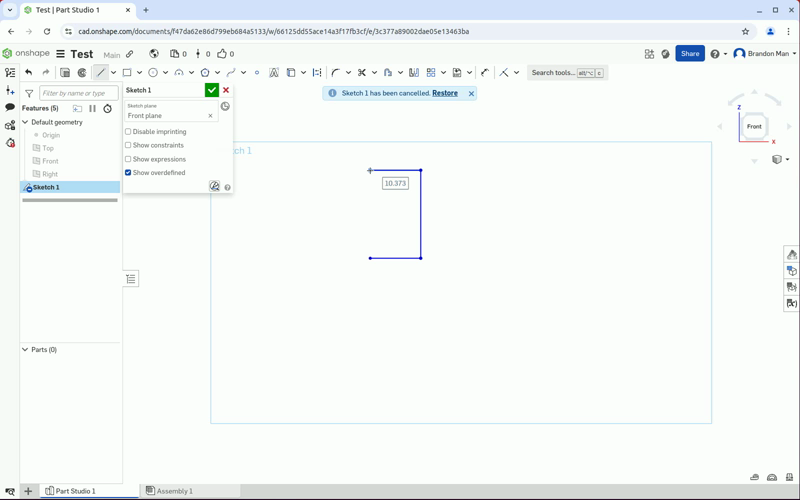
key_down(shift)
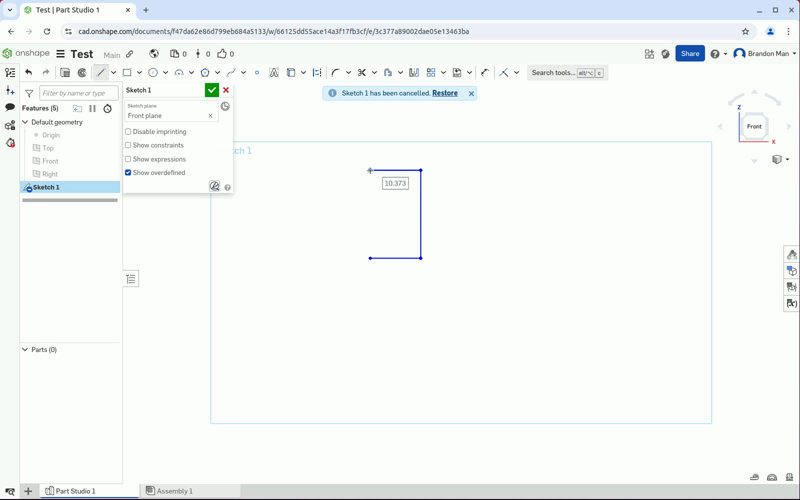
mouse_move(370, 258)
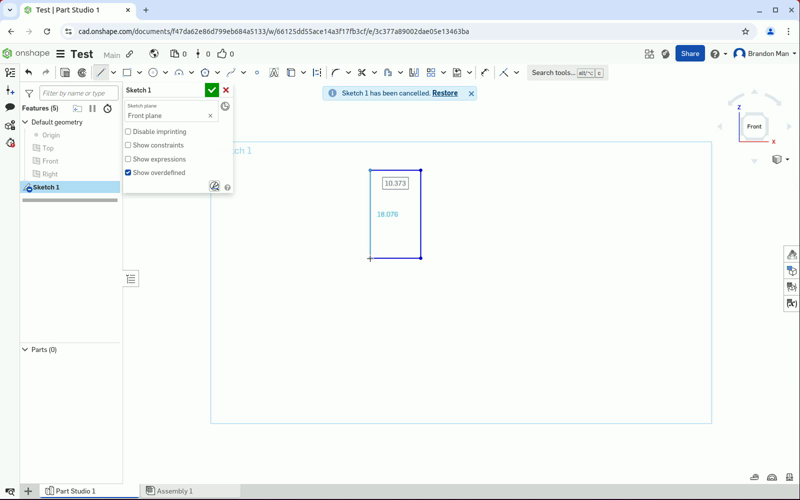
key_up(shift)
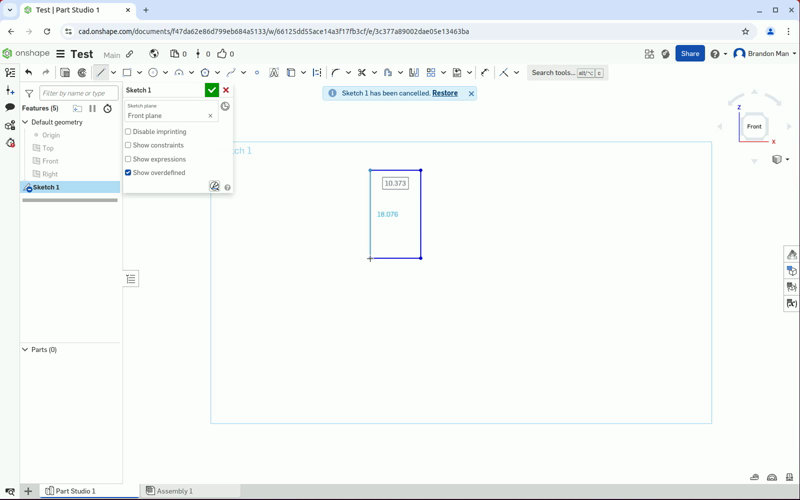
click(370, 258)
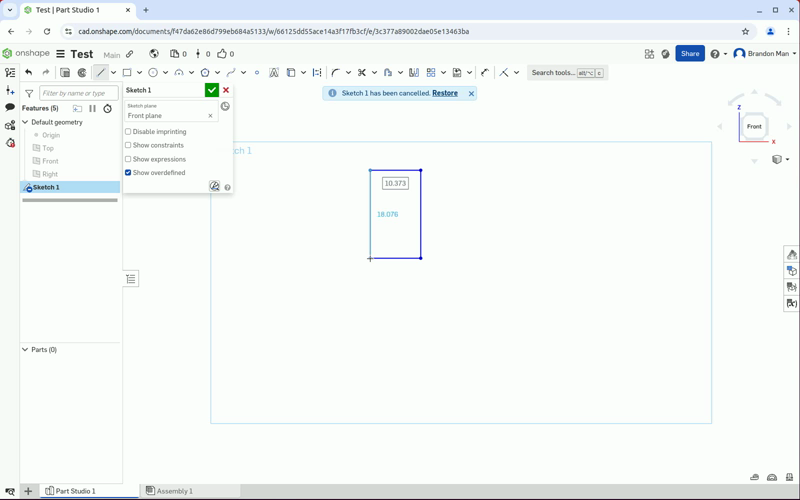
key(esc)
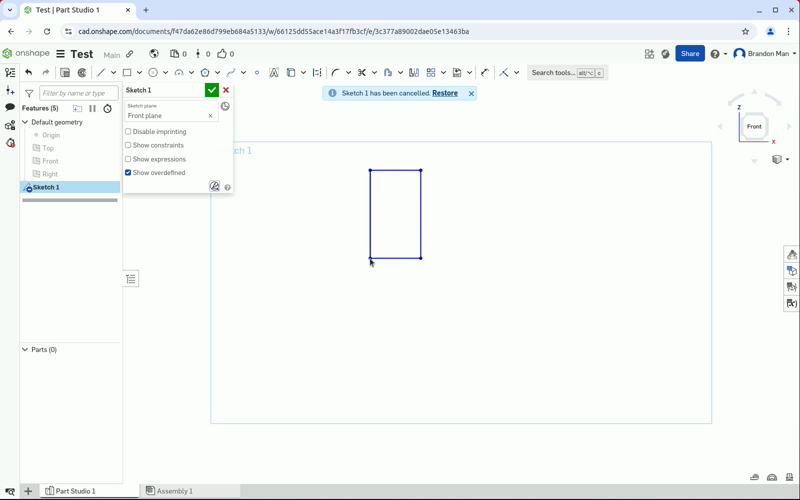
mouse_move(402, 207)
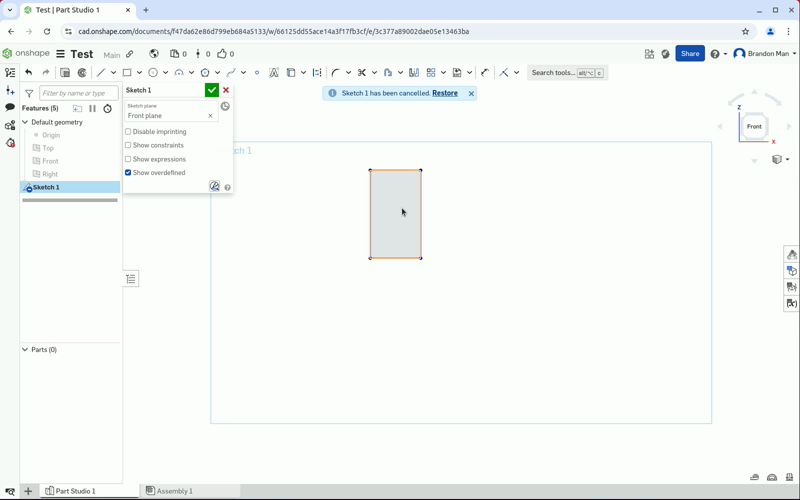
click(402, 207)
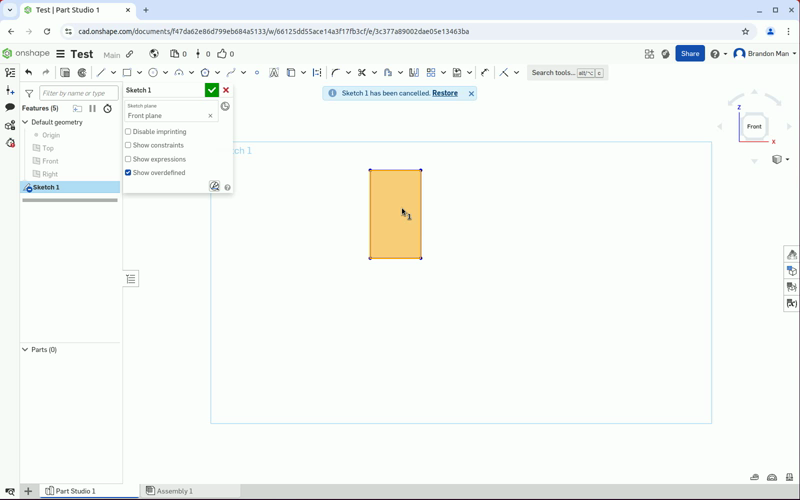
mouse_move(73, 352)
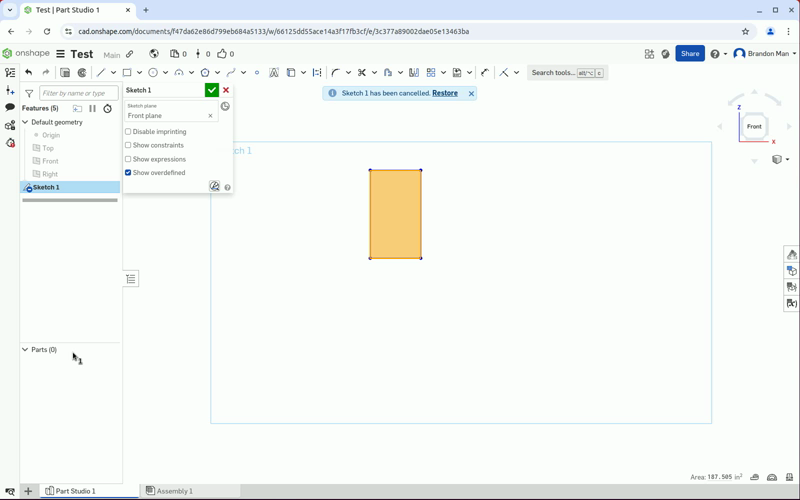
key(shift+y)
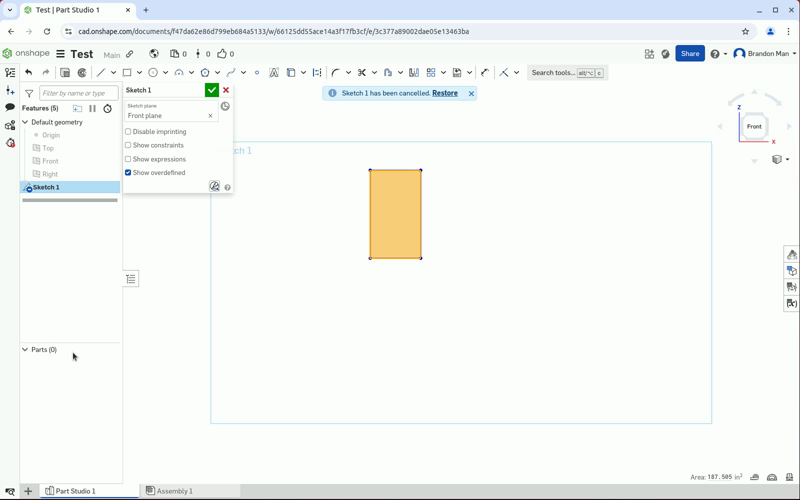
key(shift+e)
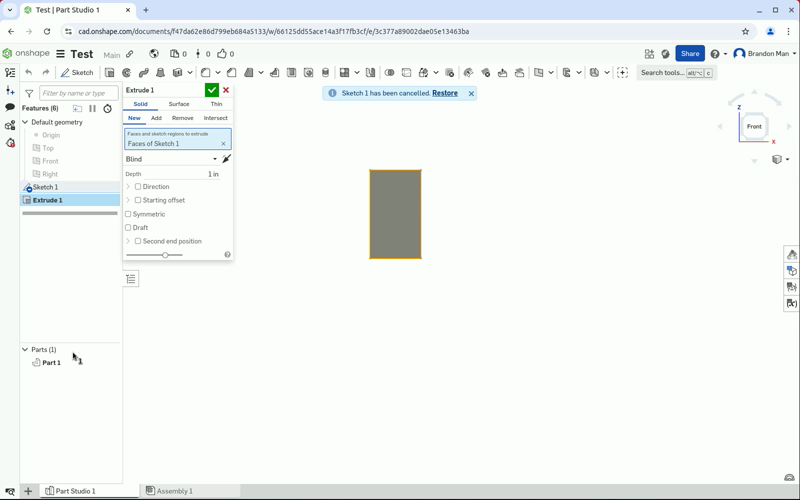
mouse_move(143, 106)
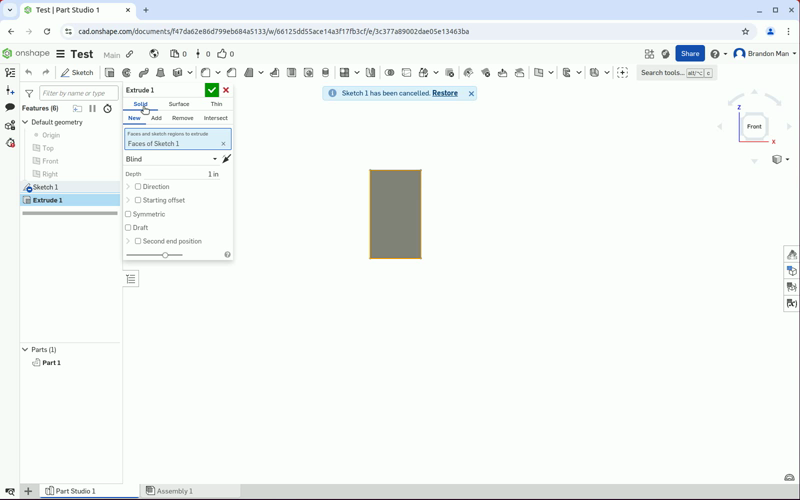
click(143, 106)
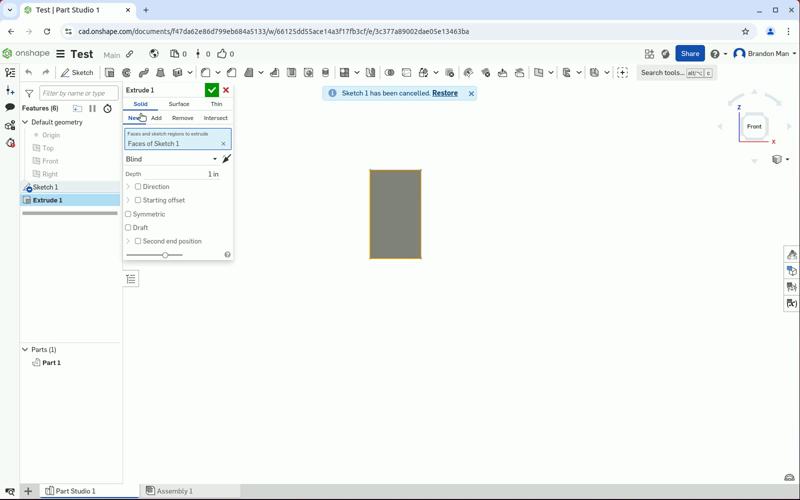
mouse_move(137, 120)
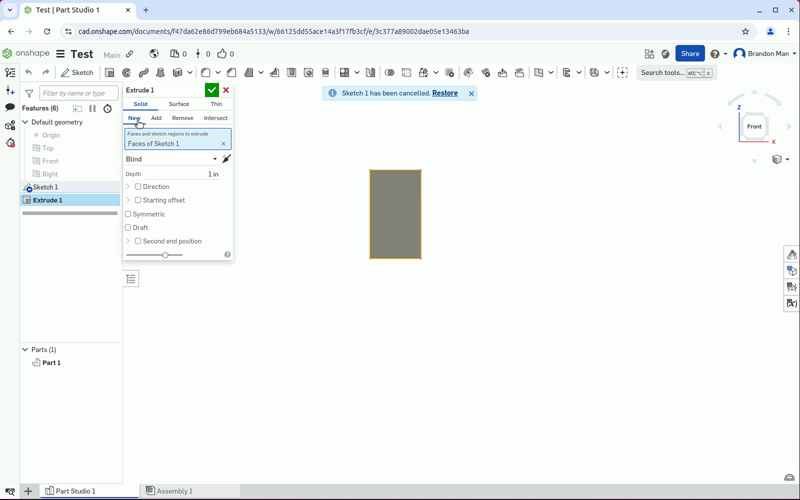
click(137, 120)
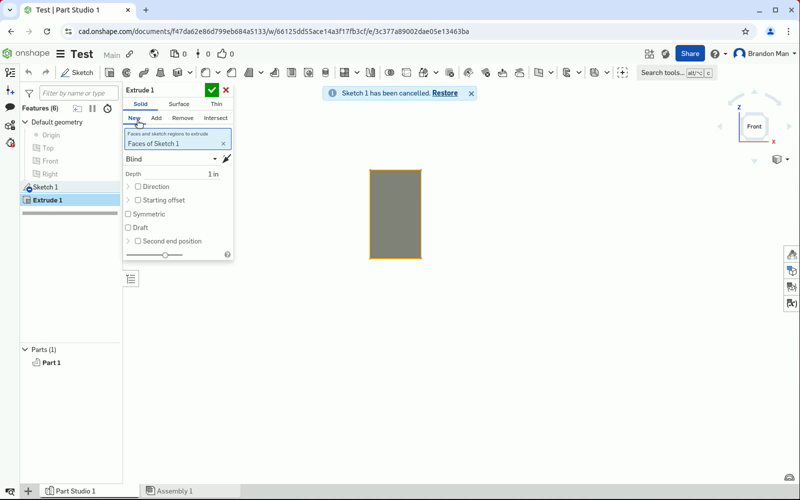
key(tab, 4)
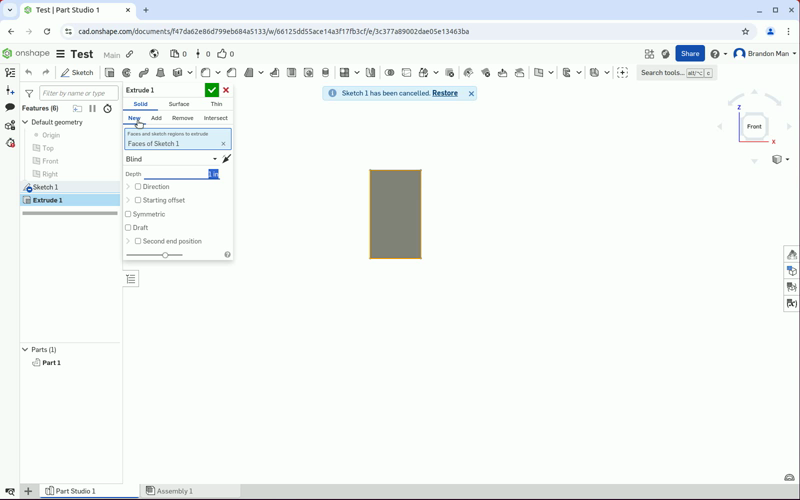
text(16.609)
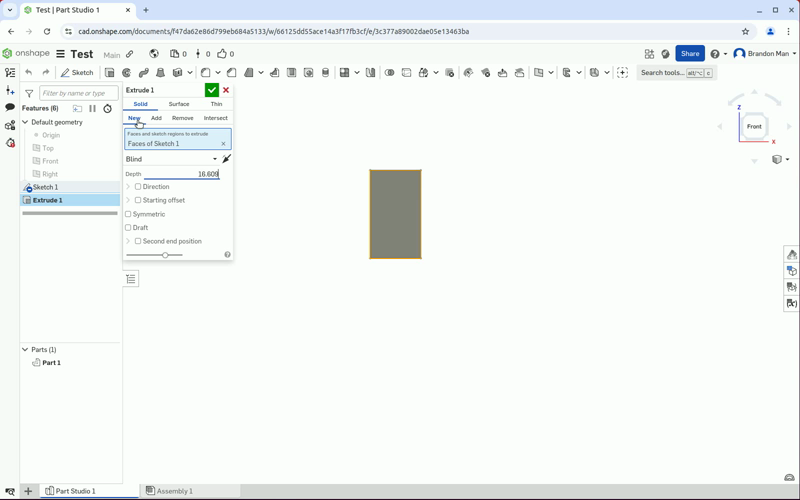
key(enter)
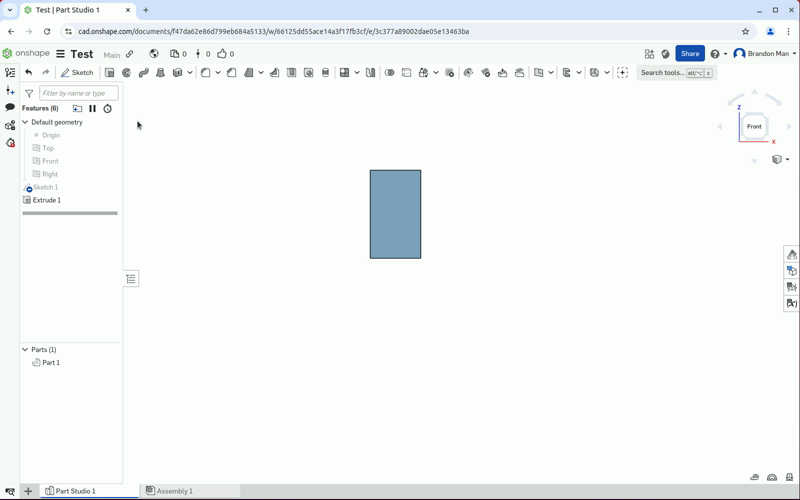
key(shift+h)
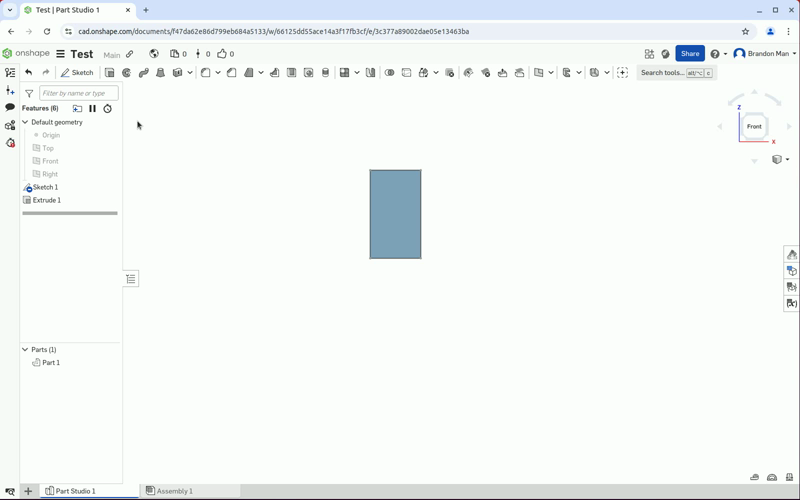
key(shift+h)
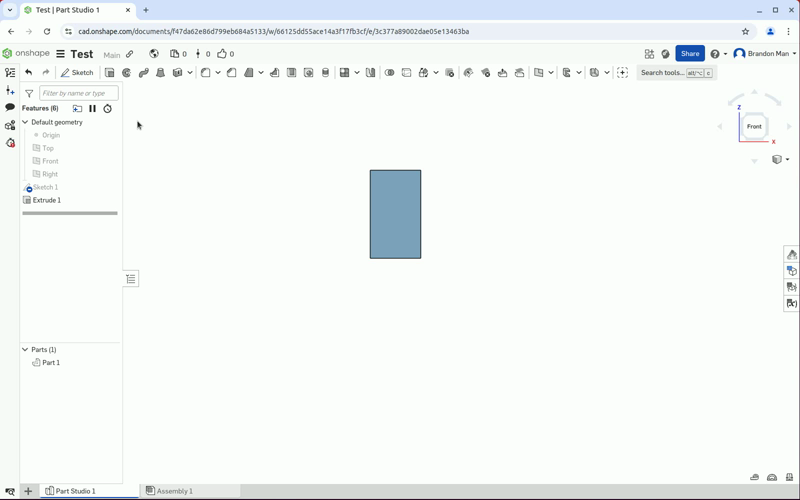
mouse_move(73, 189)
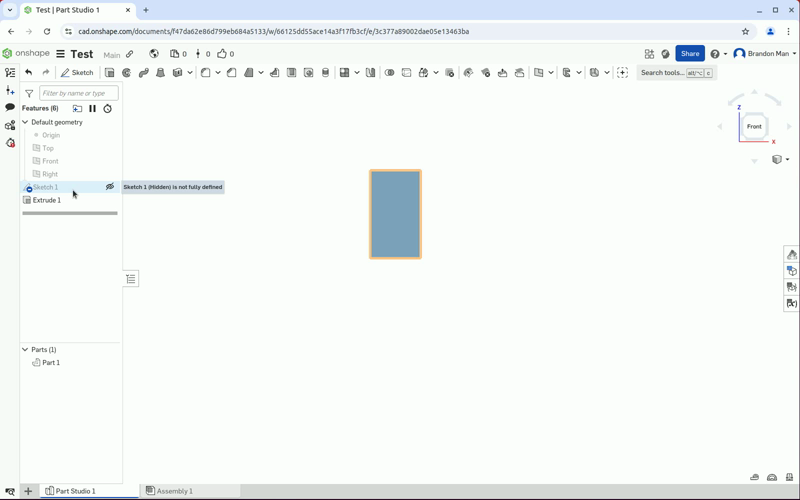
click(73, 189)
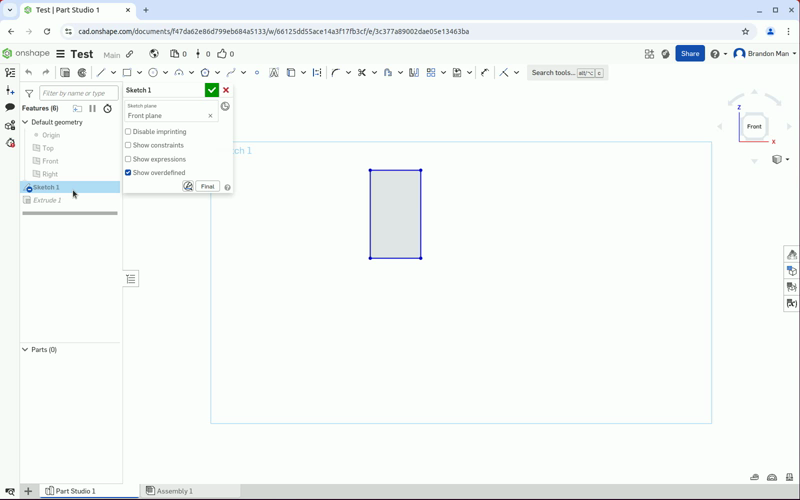
mouse_move(229, 92)
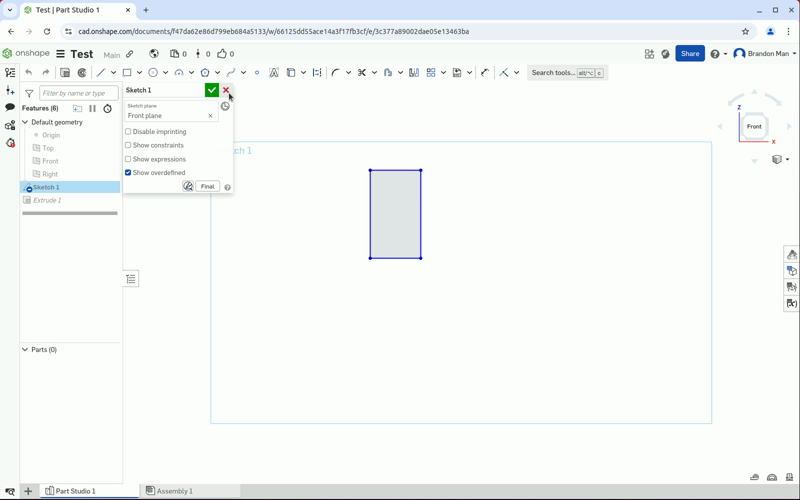
click(229, 92)
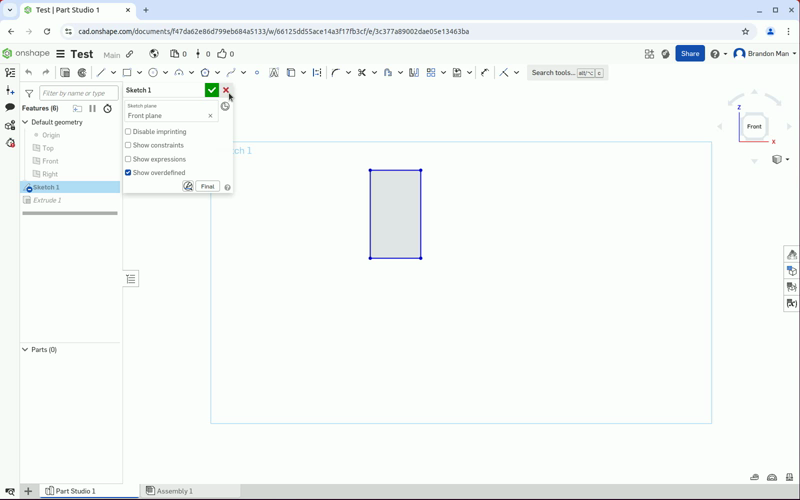
key(shift+s)
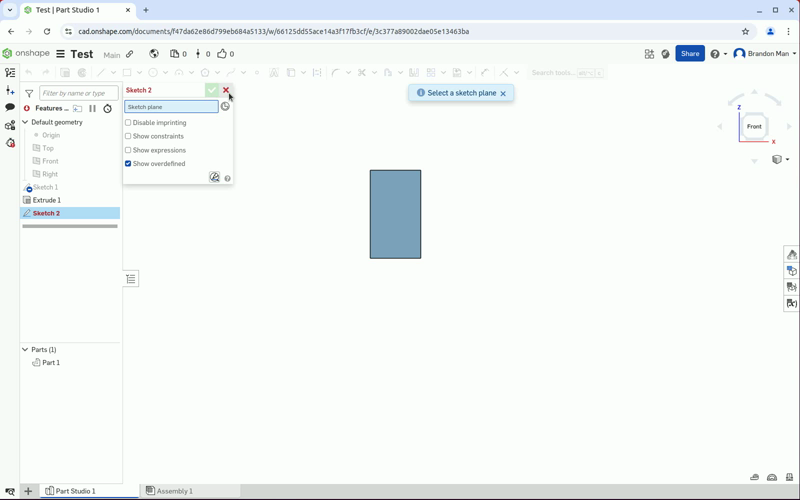
mouse_move(73, 163)
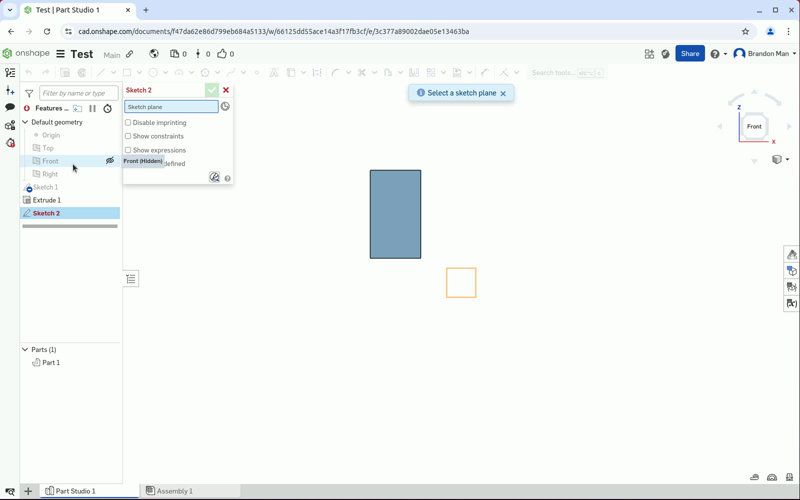
click(73, 163)
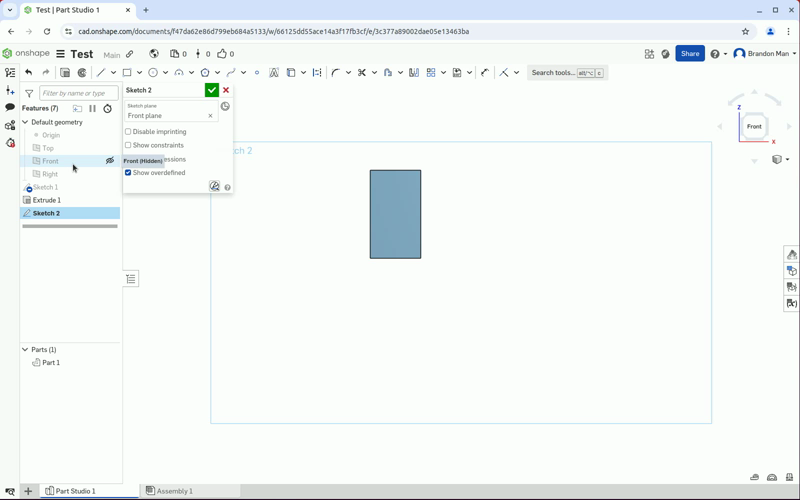
mouse_move(73, 352)
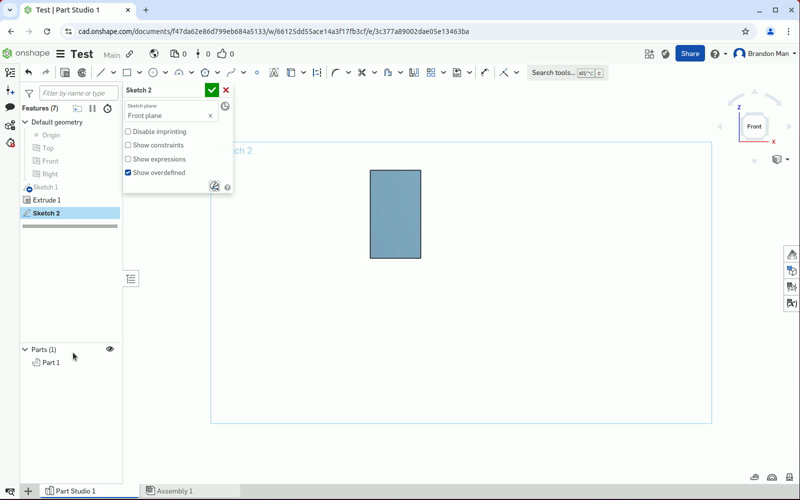
key(y)
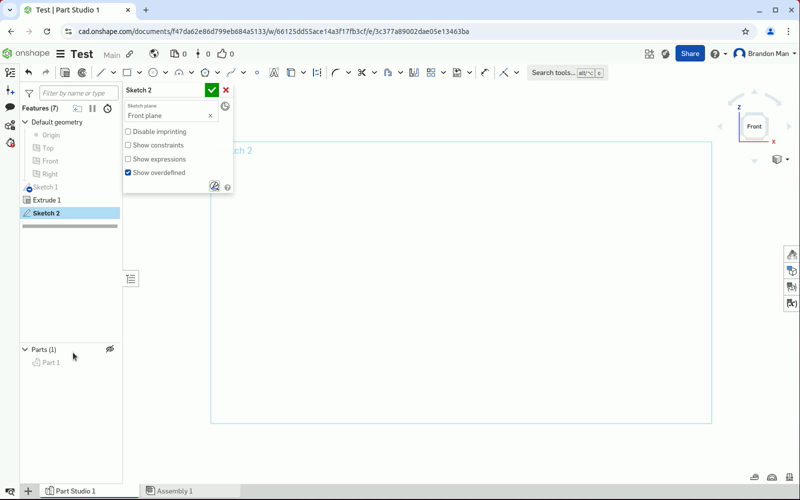
key(l)
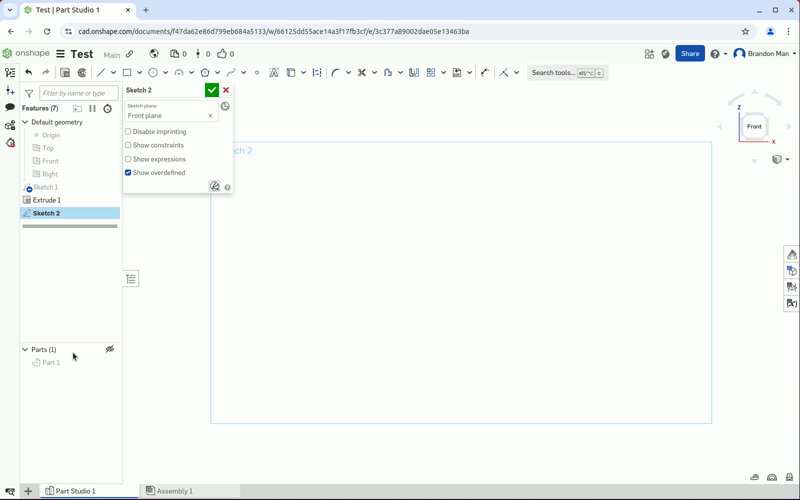
key_down(shift)
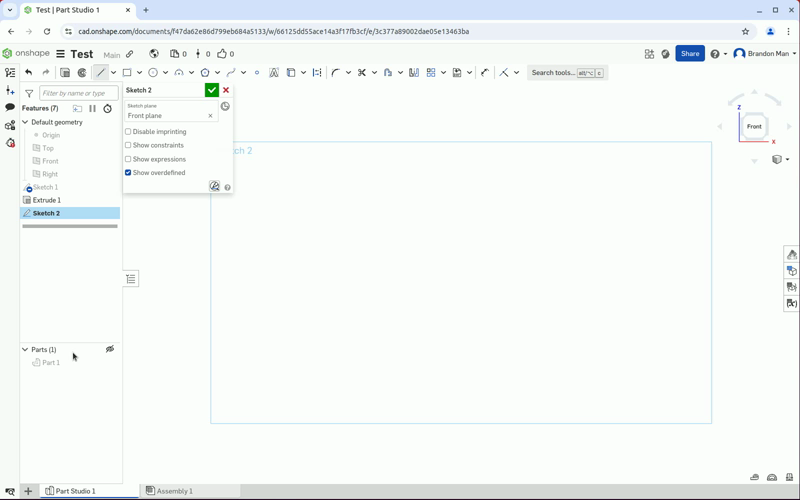
mouse_move(370, 307)
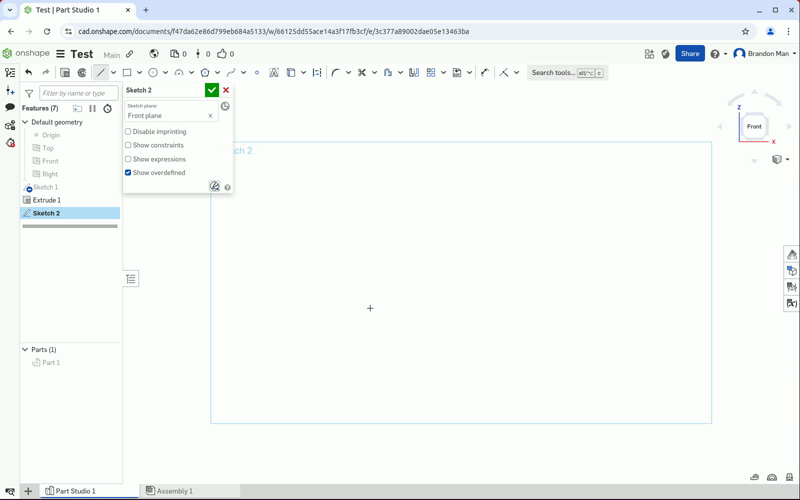
click(370, 307)
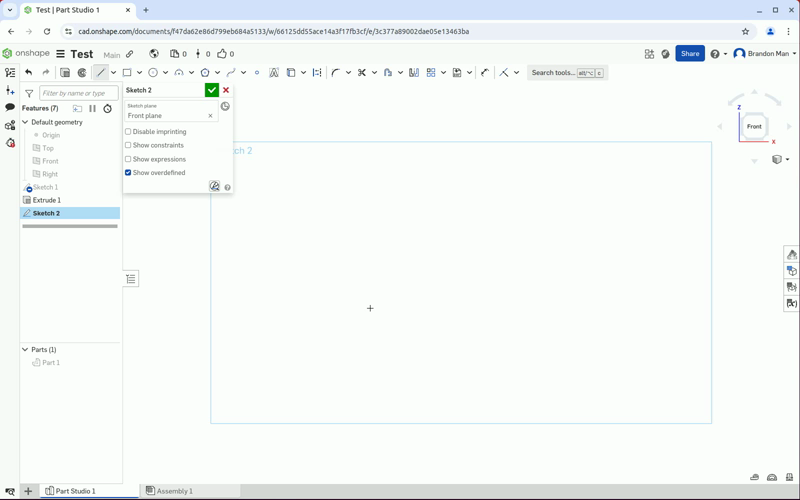
key_up(shift)
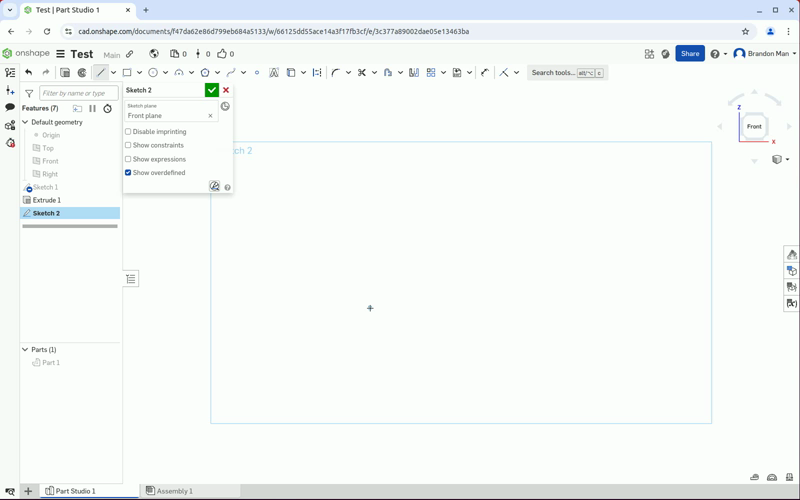
key_down(shift)
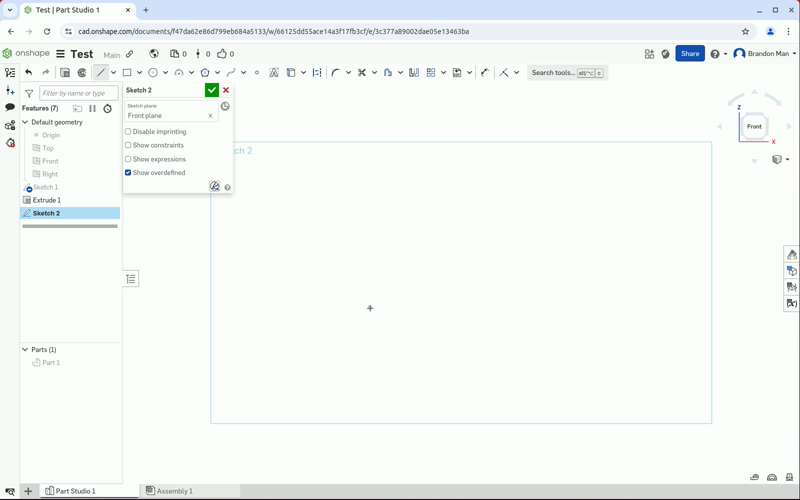
mouse_move(551, 307)
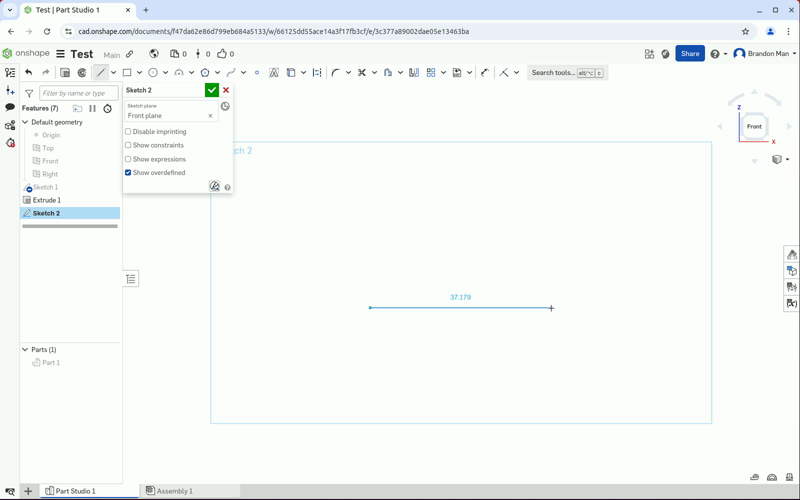
click(551, 307)
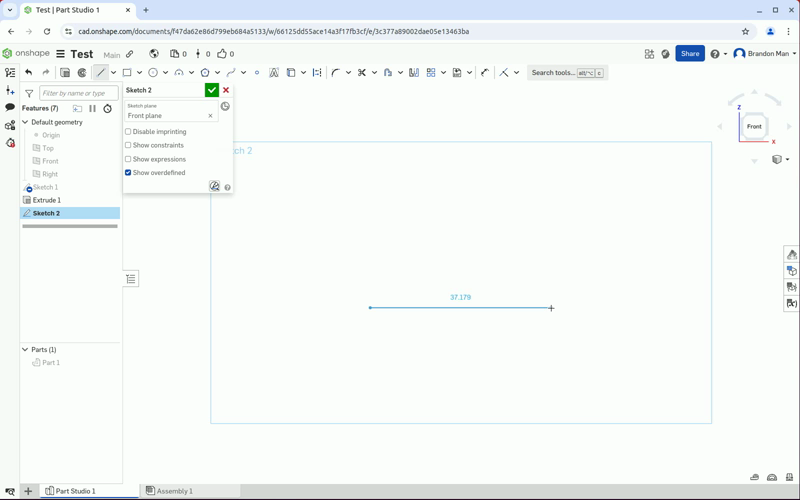
key_up(shift)
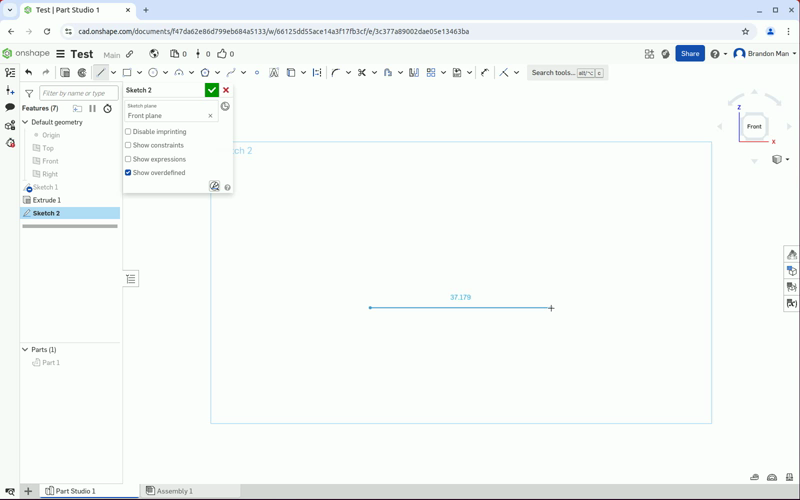
key_down(shift)
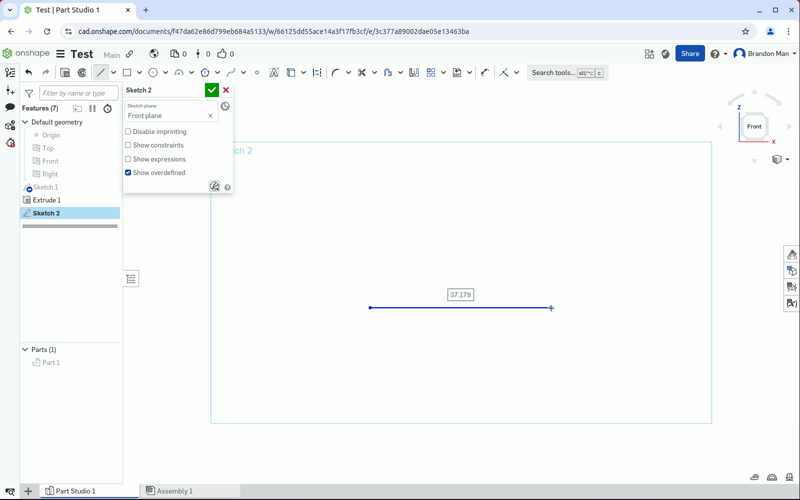
mouse_move(581, 307)
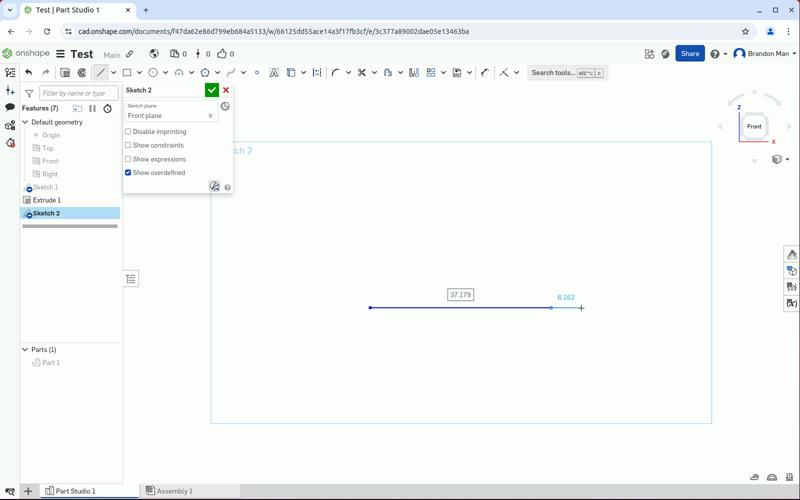
mouse_move(551, 258)
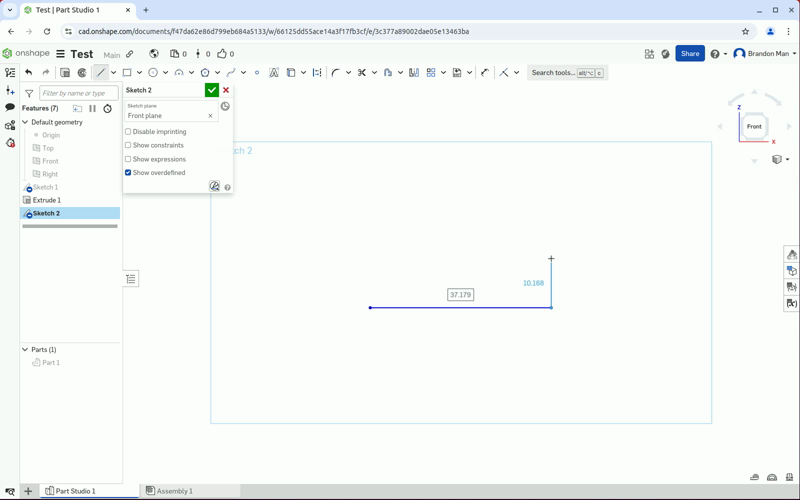
click(551, 258)
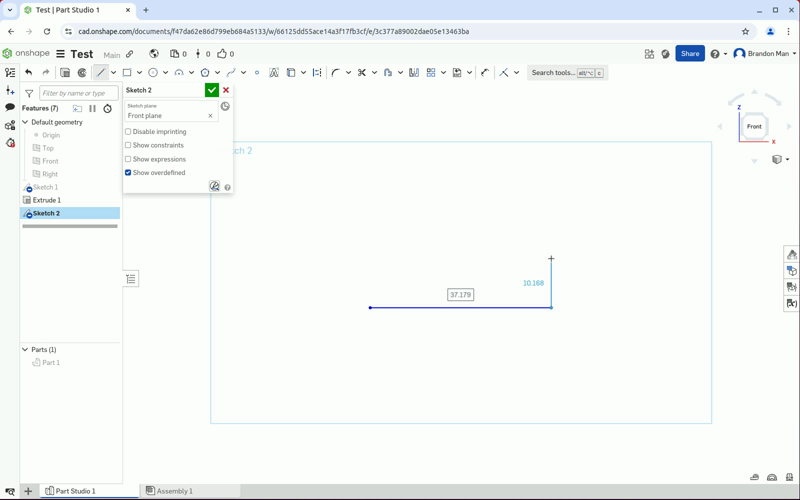
key_up(shift)
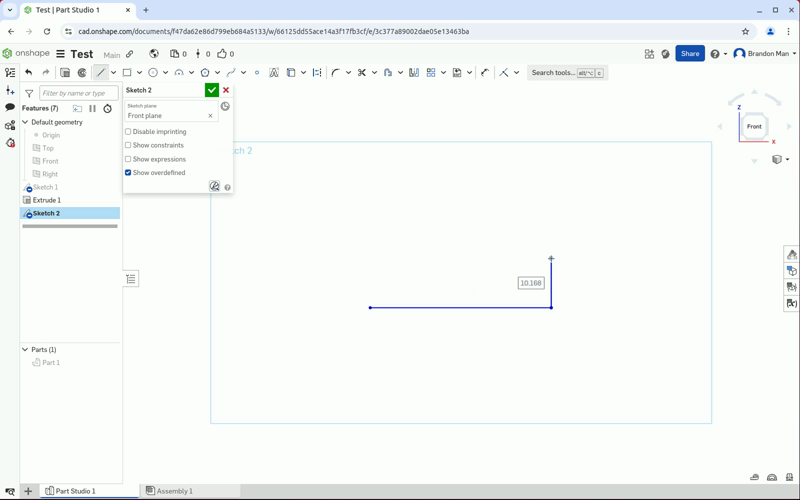
key_down(shift)
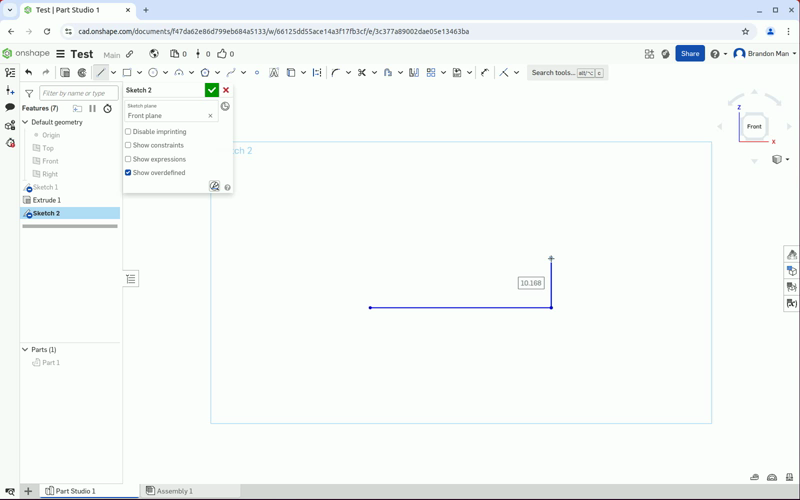
mouse_move(581, 258)
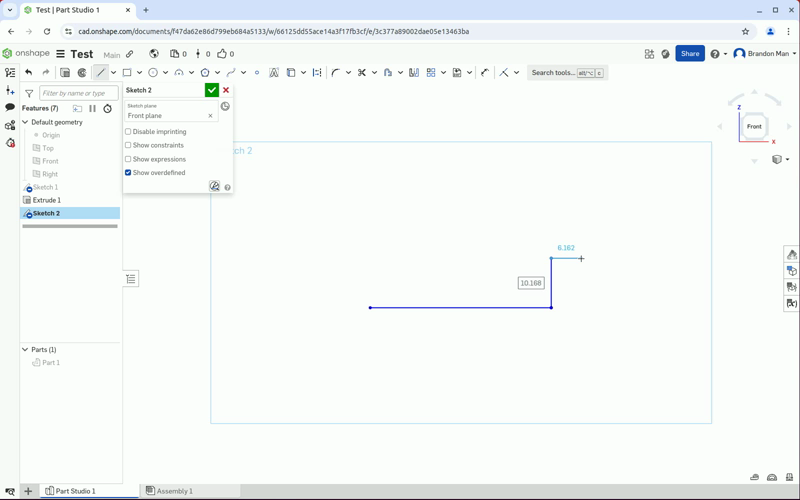
mouse_move(501, 258)
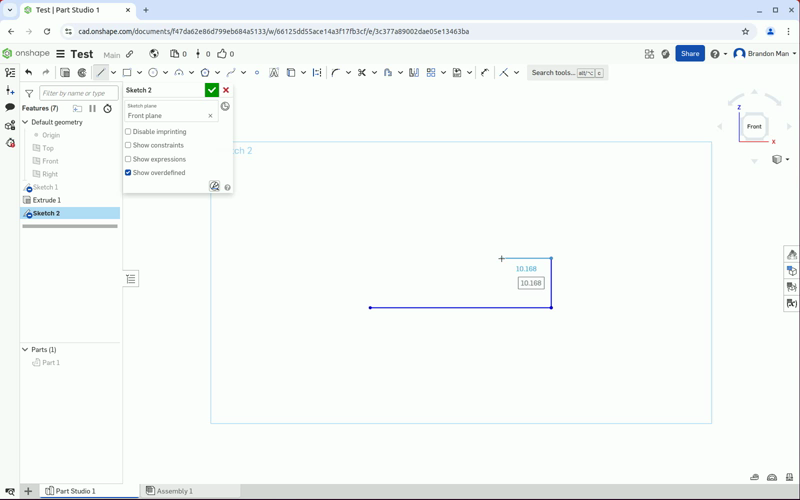
click(501, 258)
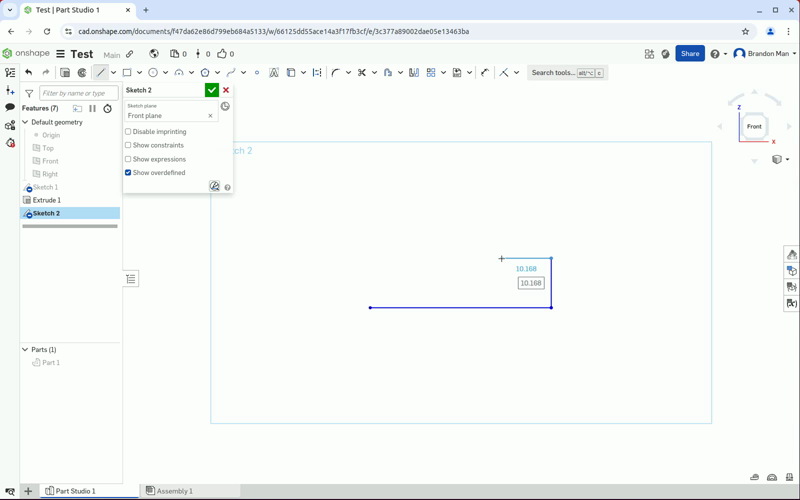
key_up(shift)
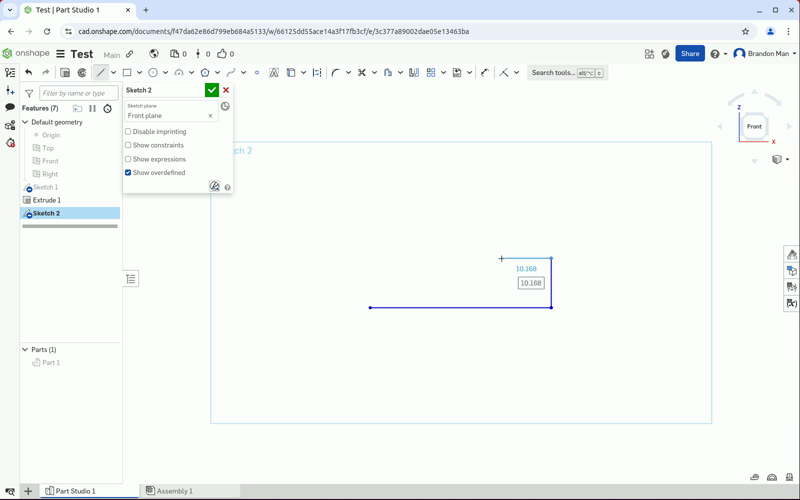
key_down(shift)
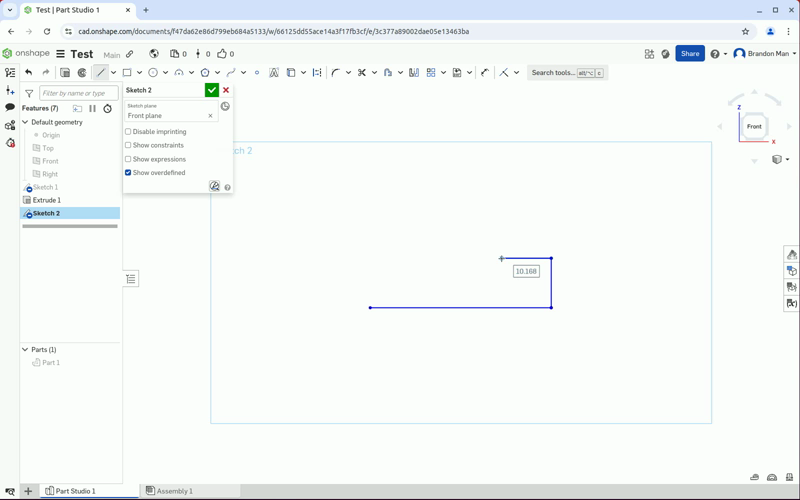
mouse_move(419, 258)
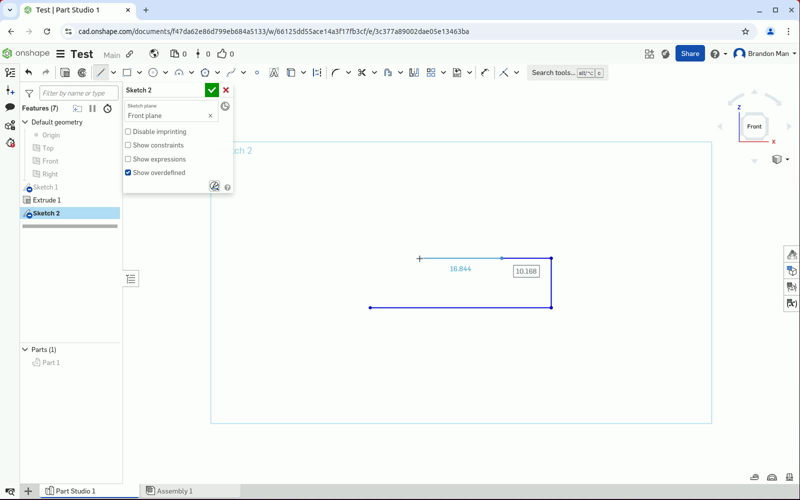
click(419, 258)
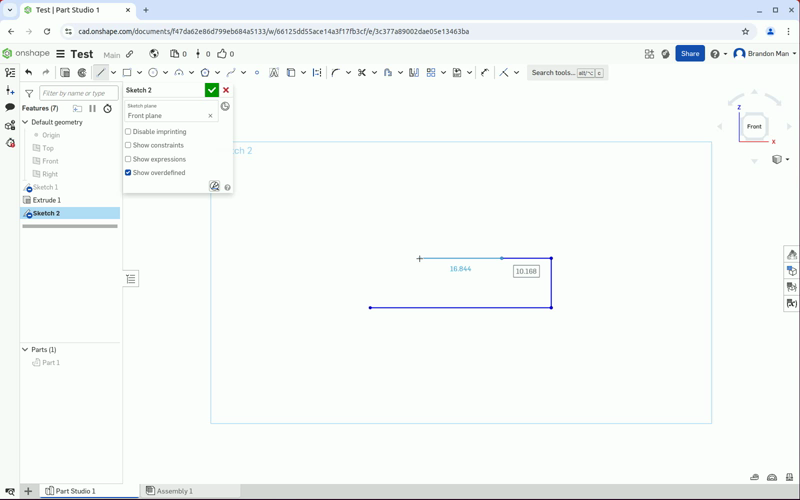
key_up(shift)
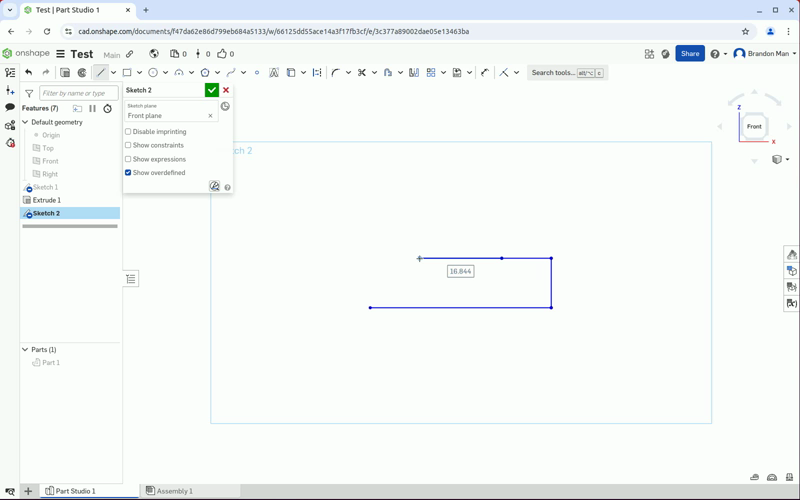
key_down(shift)
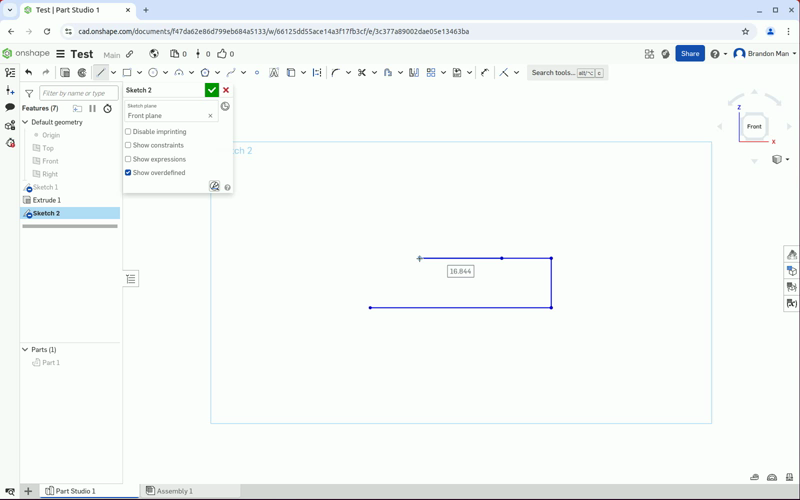
mouse_move(450, 258)
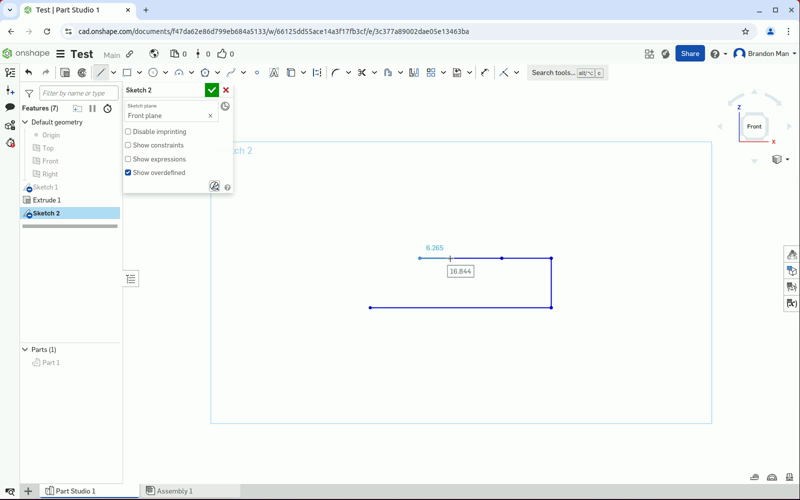
mouse_move(370, 258)
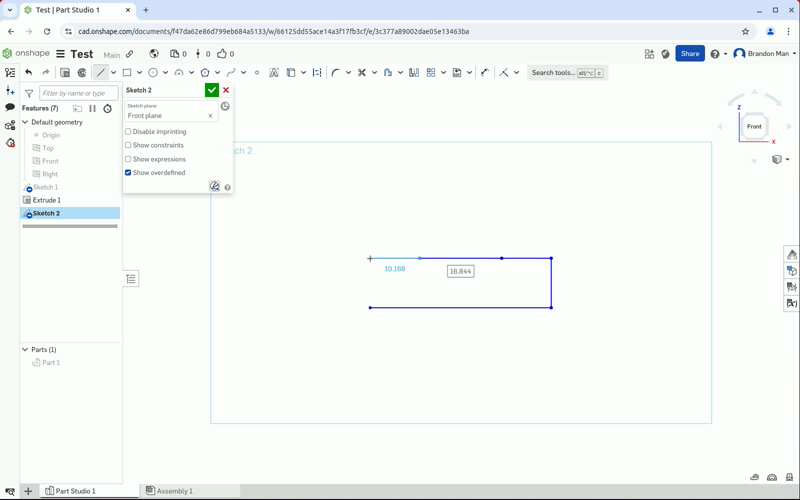
click(370, 258)
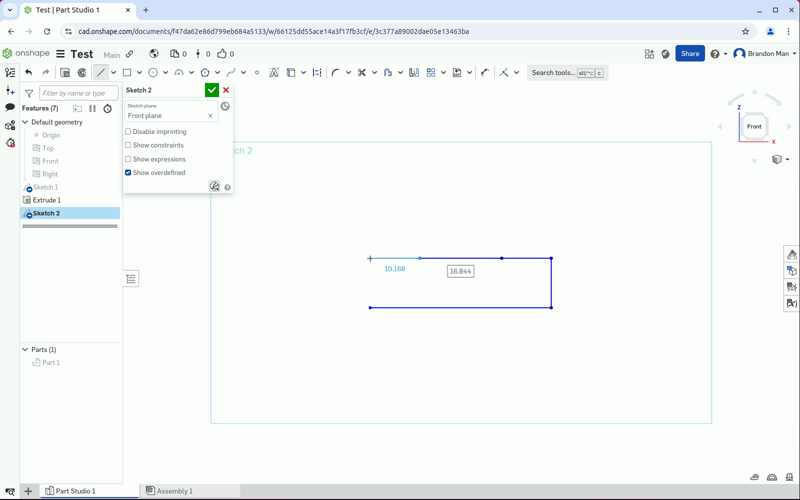
key_up(shift)
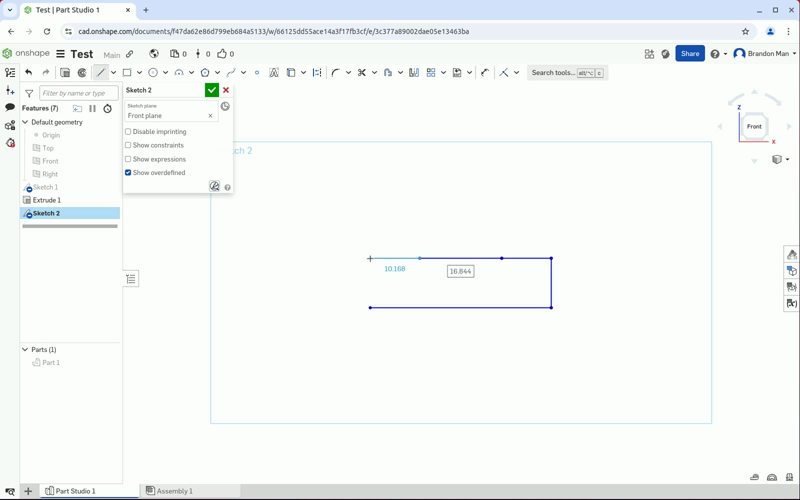
mouse_move(400, 258)
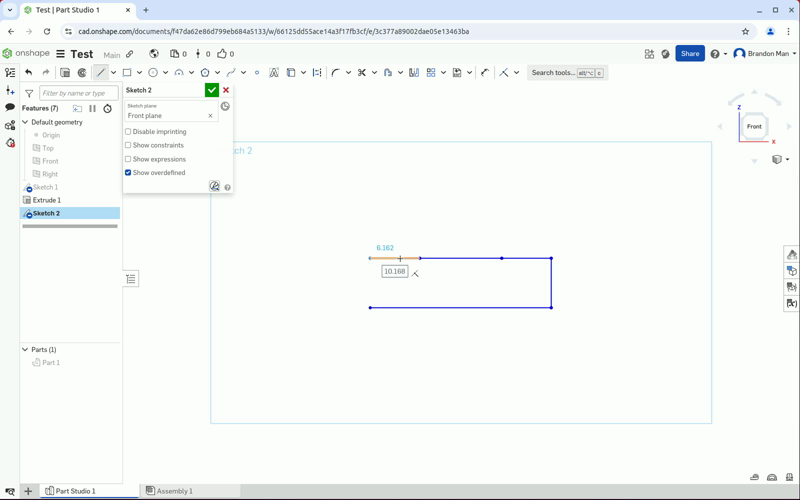
key_down(shift)
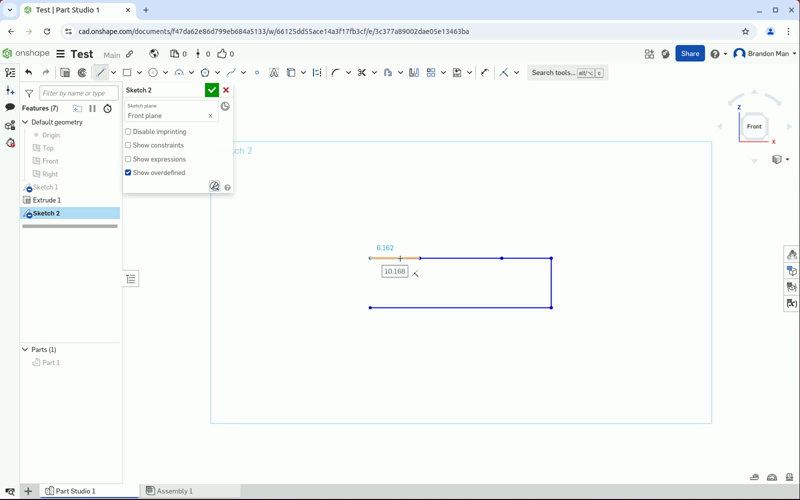
mouse_move(370, 307)
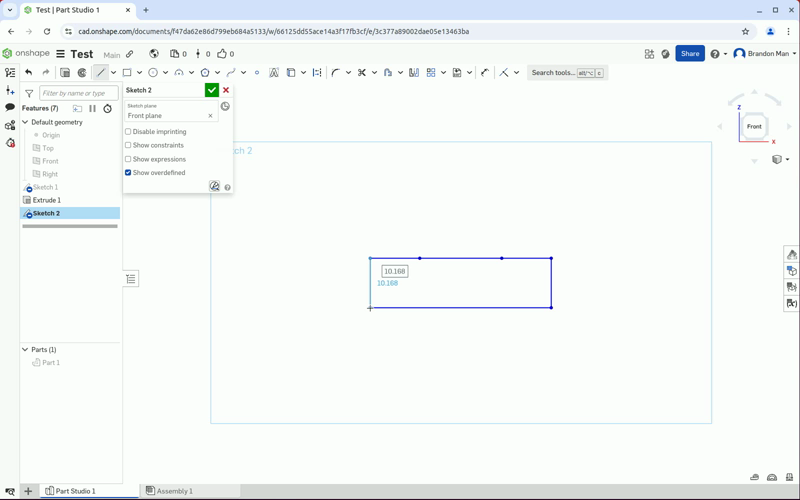
key_up(shift)
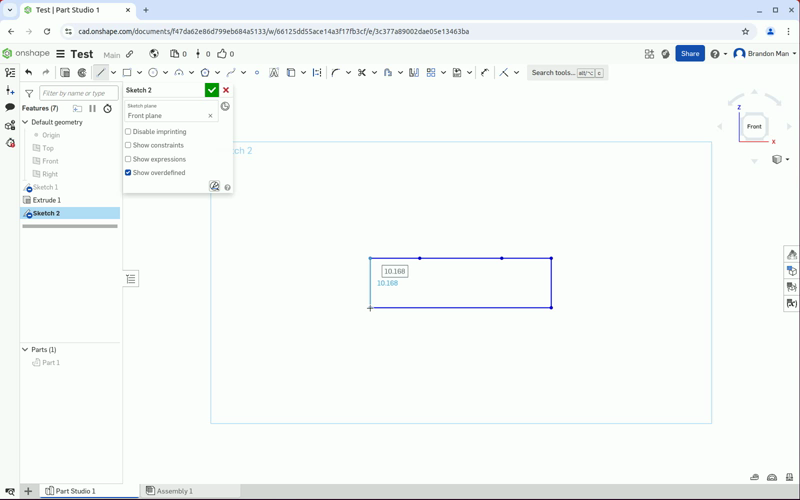
click(370, 307)
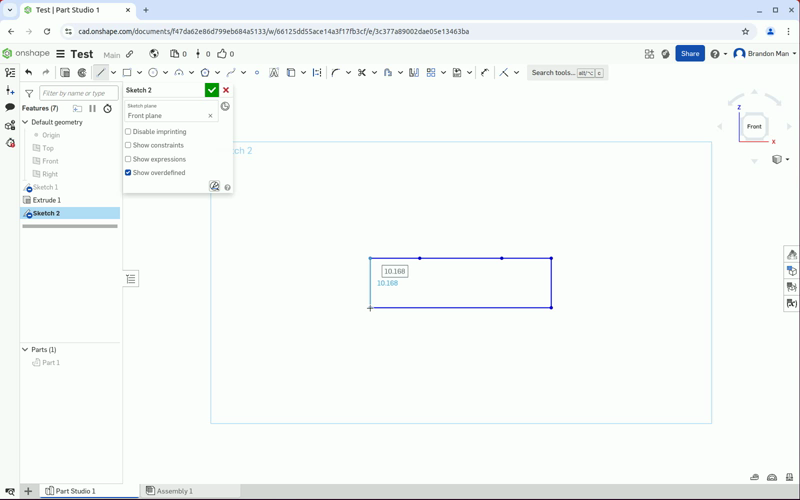
key(esc)
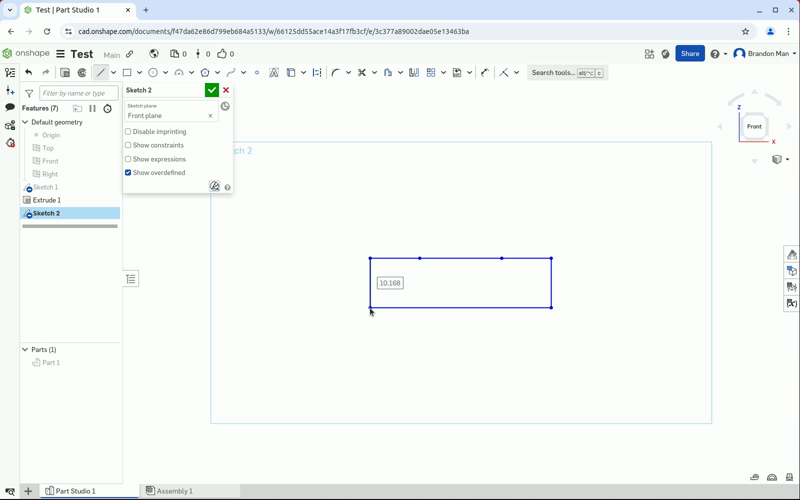
mouse_move(506, 279)
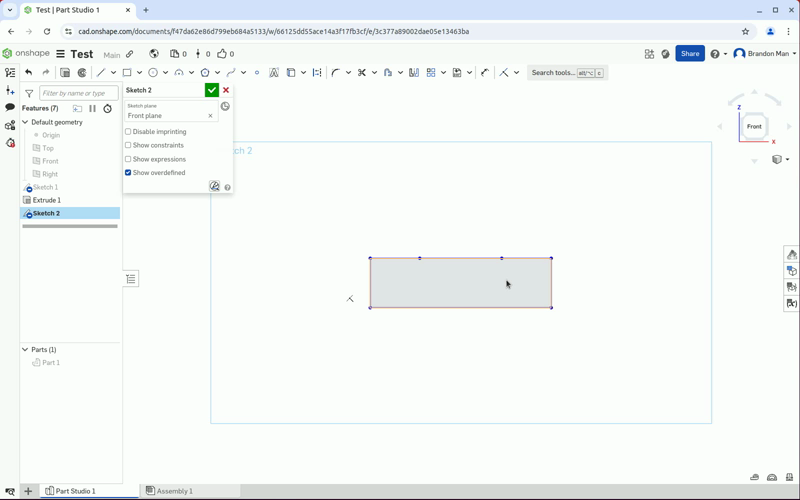
click(506, 279)
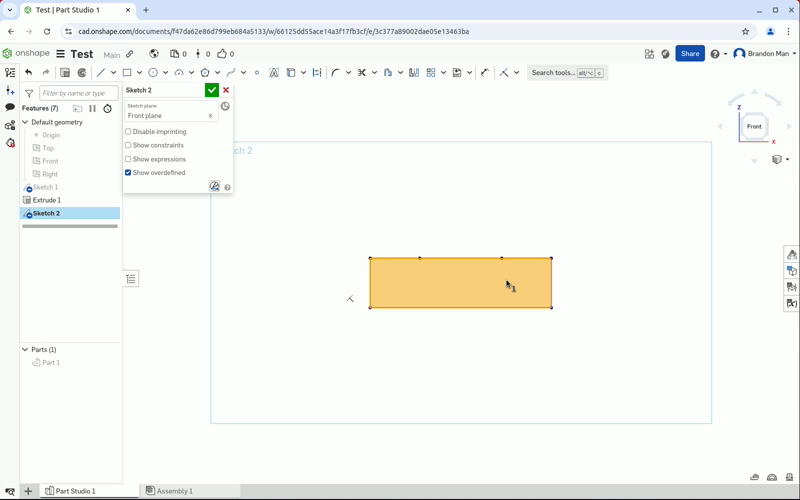
mouse_move(73, 352)
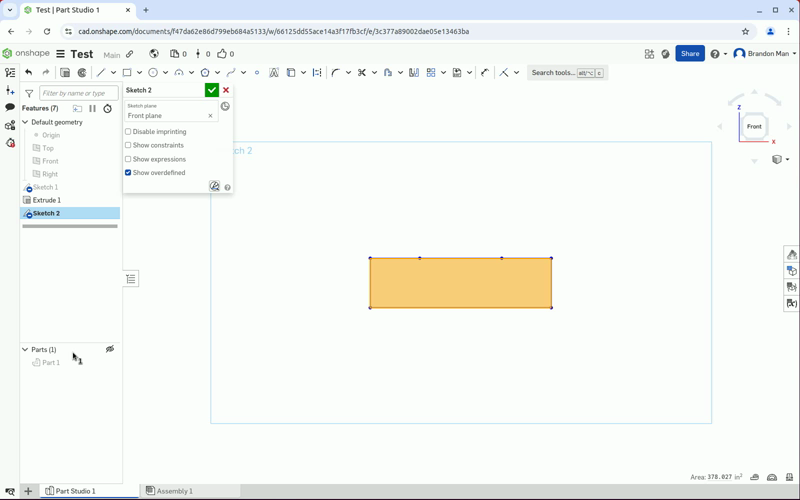
key(shift+y)
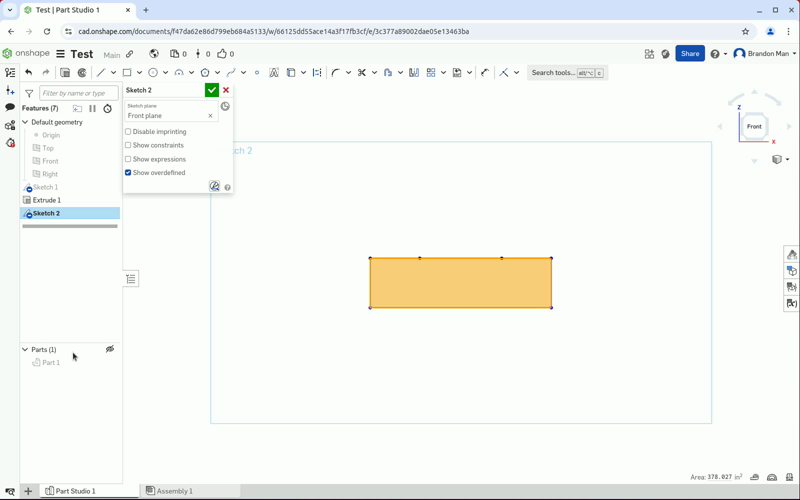
key(shift+e)
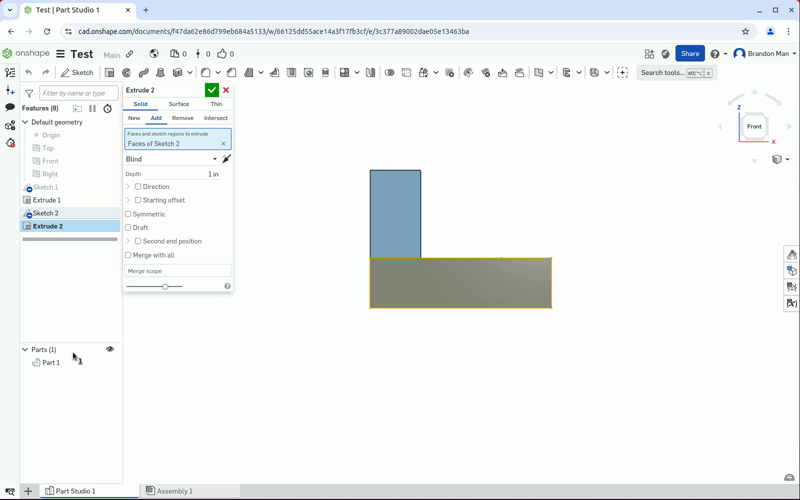
mouse_move(143, 106)
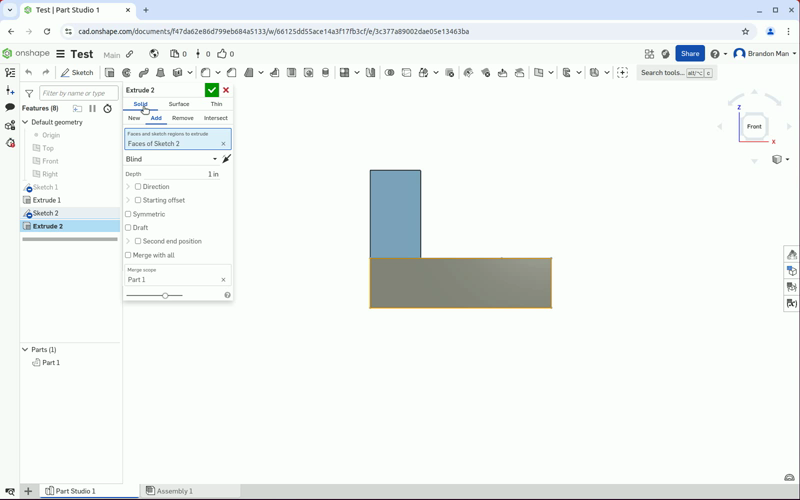
click(143, 106)
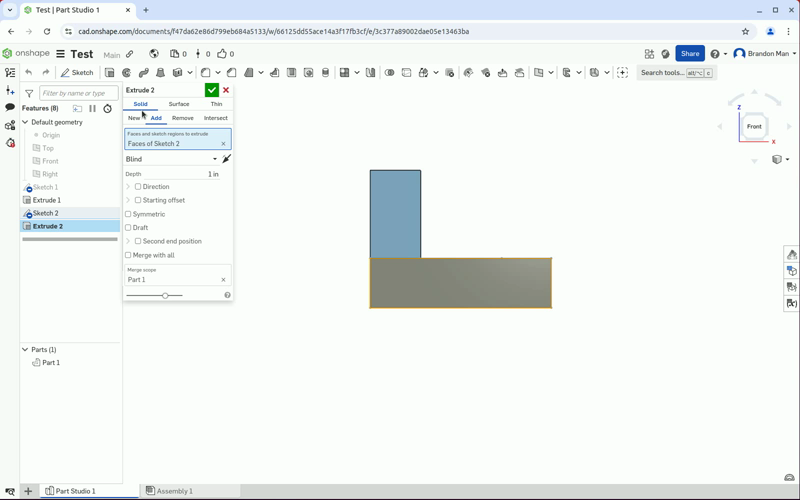
mouse_move(137, 120)
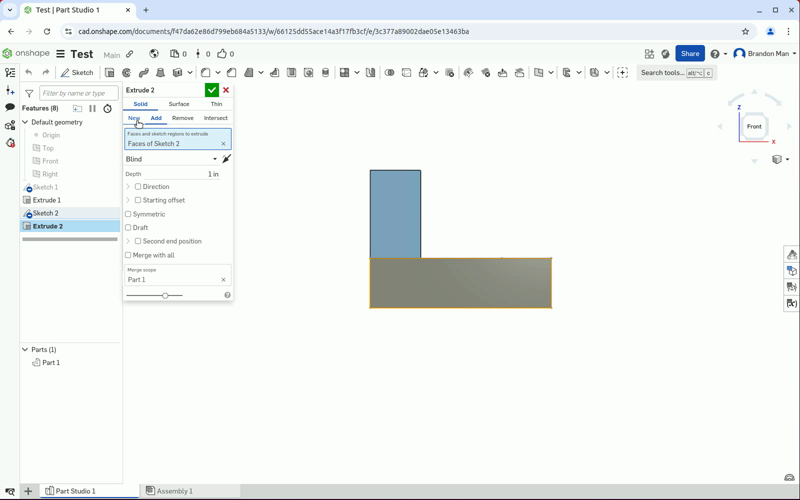
click(137, 120)
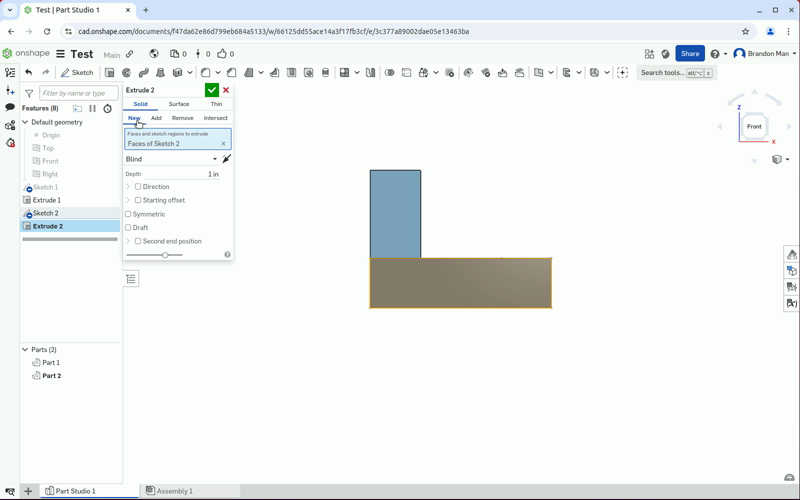
key(tab, 4)
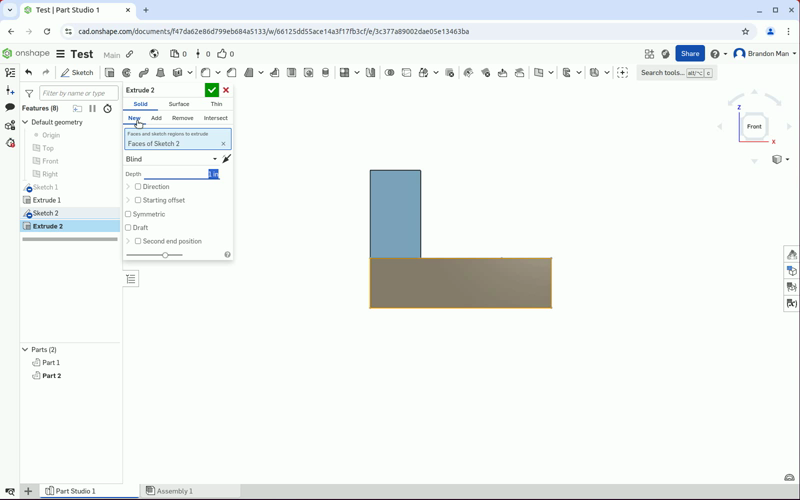
text(16.609)
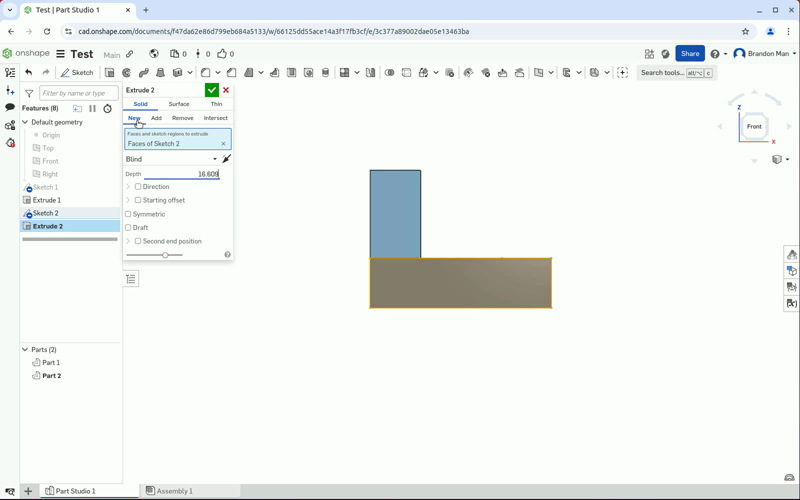
key(enter)
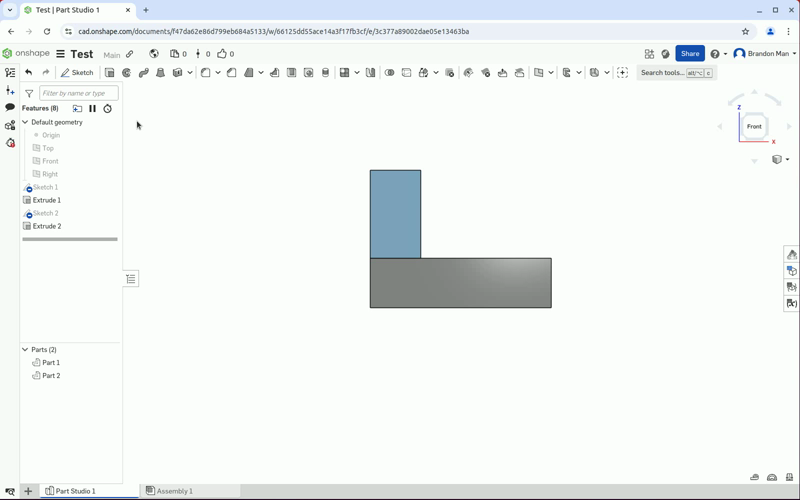
key(shift+h)
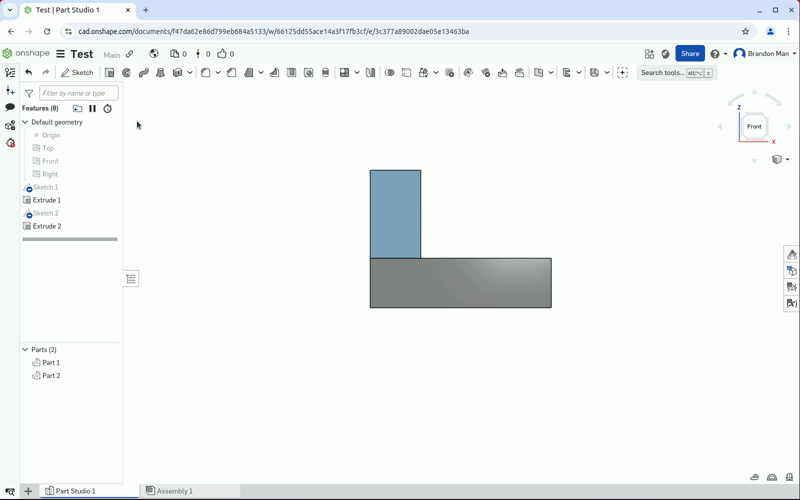
key(shift+h)
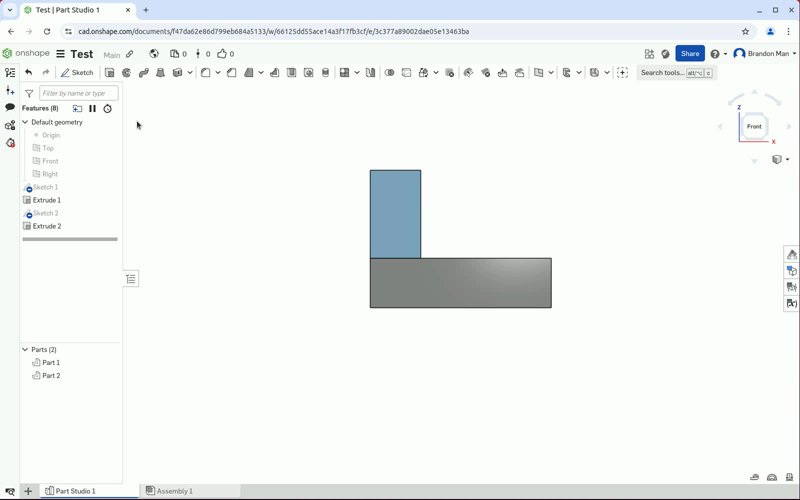
mouse_move(73, 189)
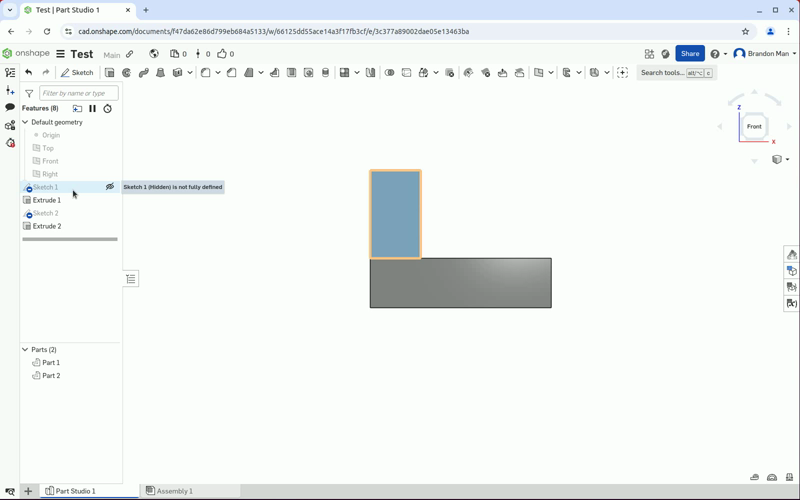
click(73, 189)
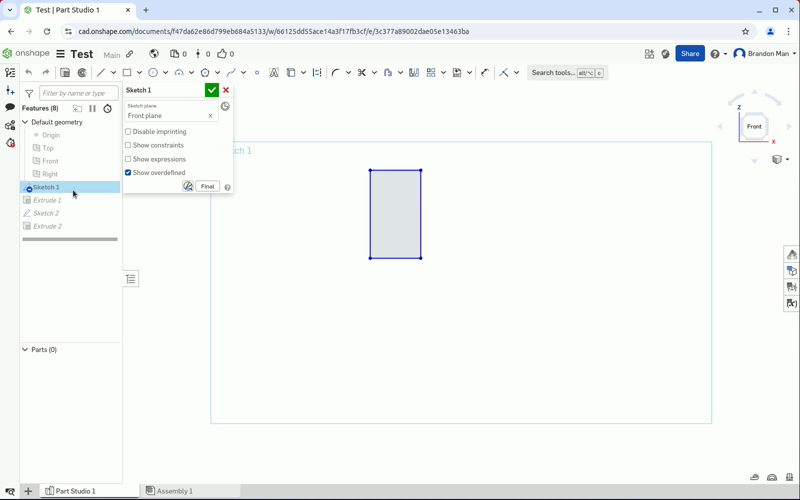
mouse_move(229, 92)
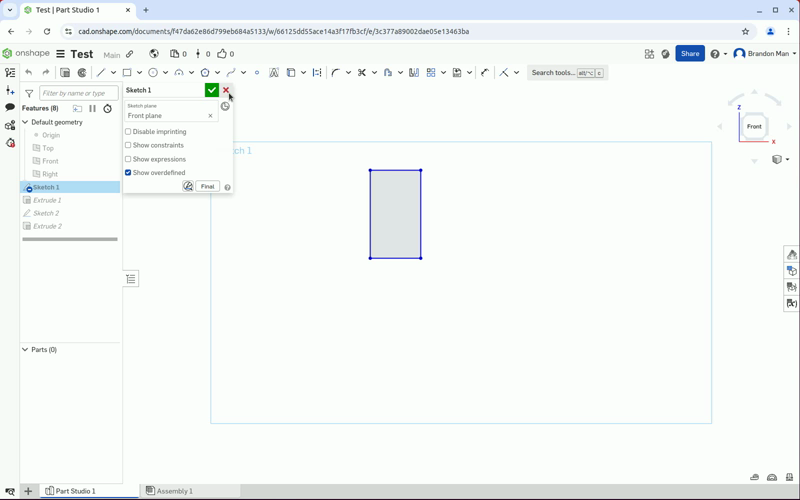
click(229, 92)
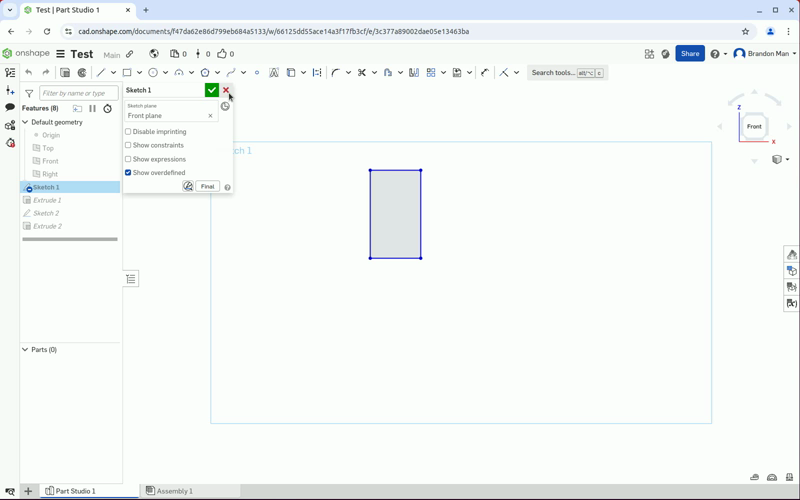
key(shift+s)
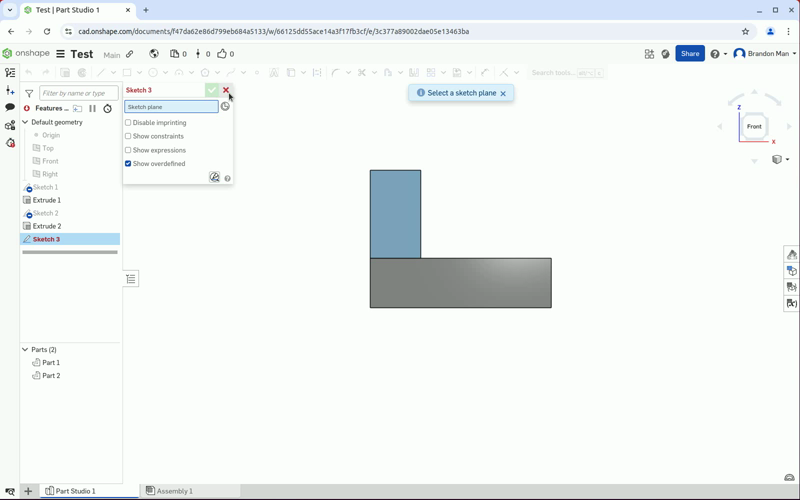
mouse_move(73, 163)
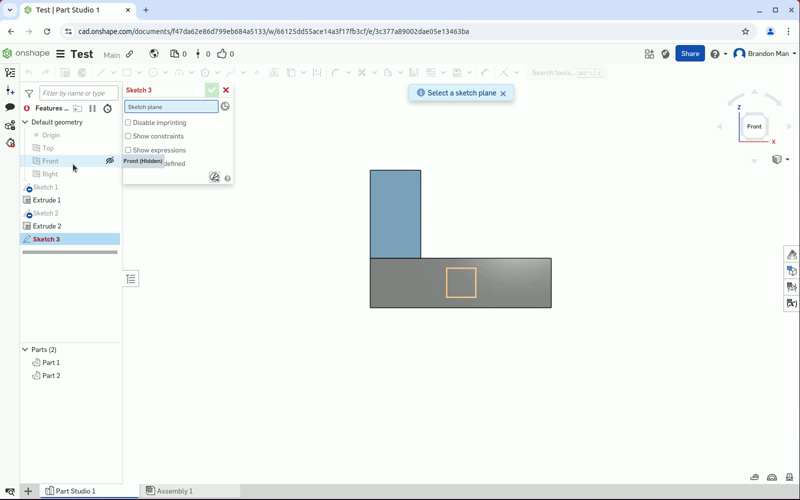
click(73, 163)
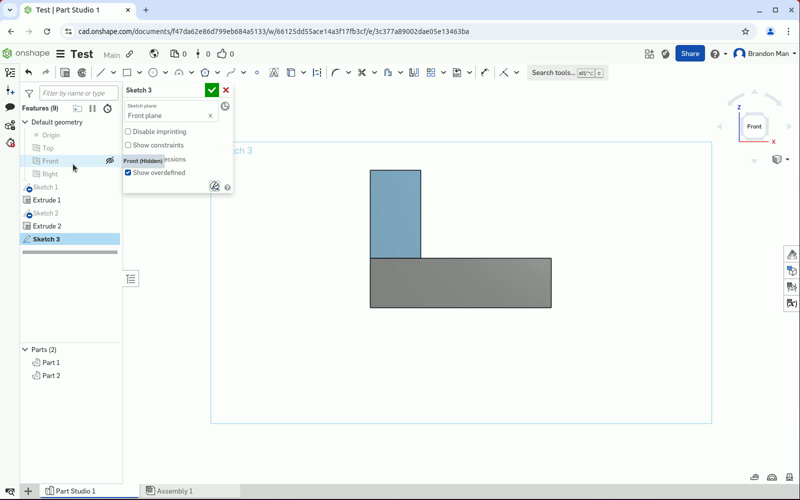
mouse_move(73, 352)
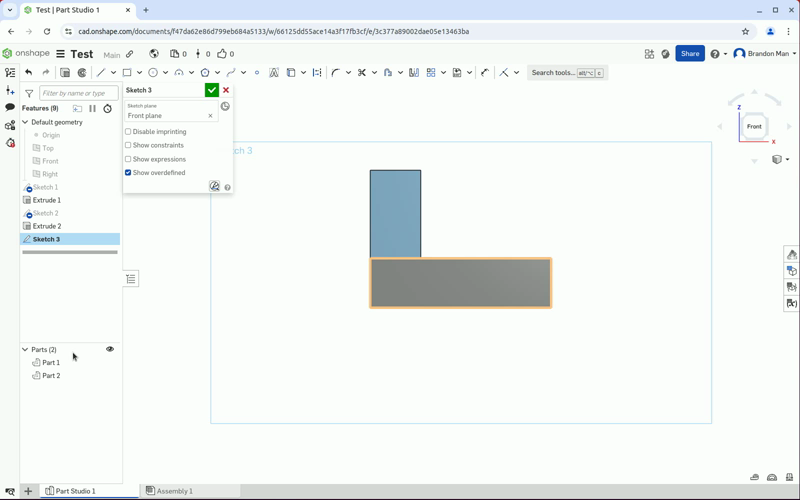
key(y)
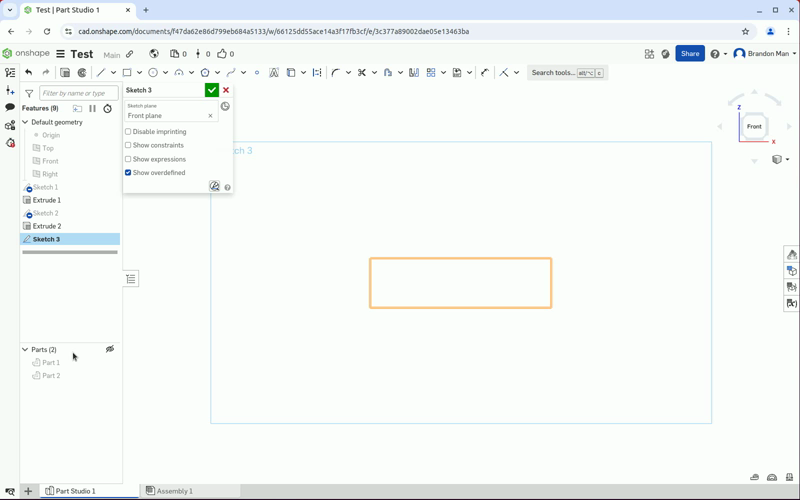
key(l)
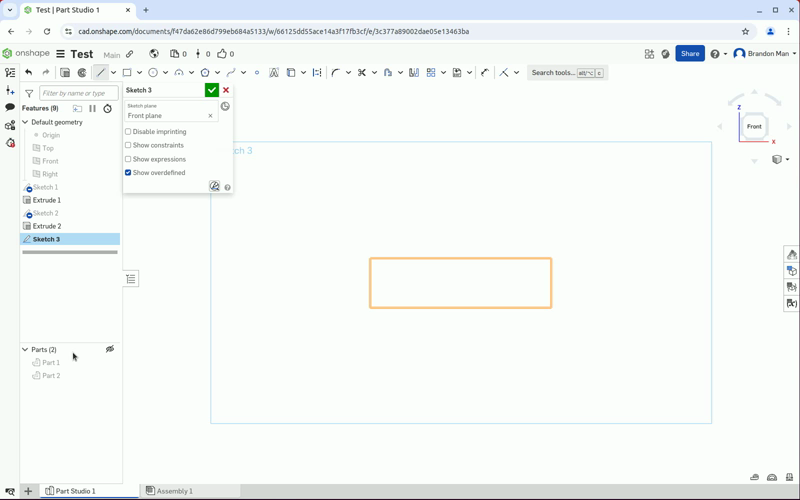
key_down(shift)
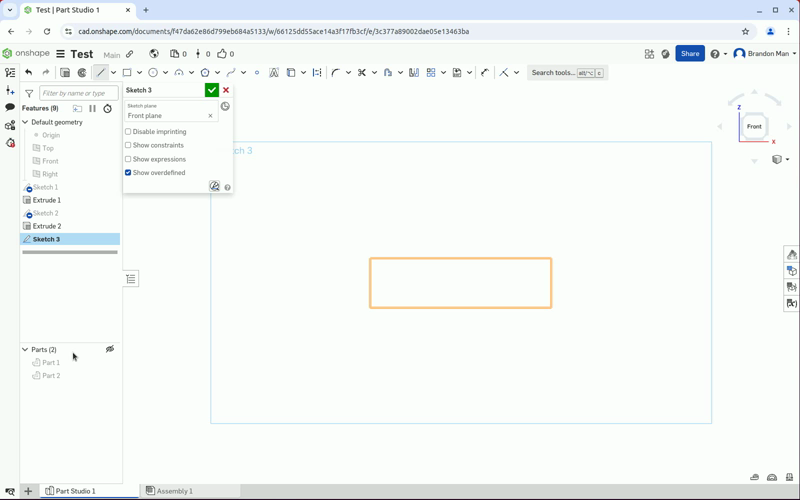
mouse_move(501, 258)
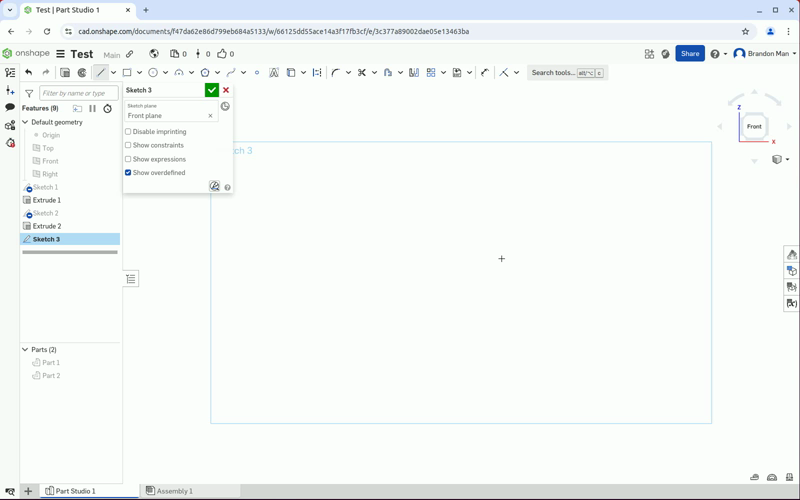
click(501, 258)
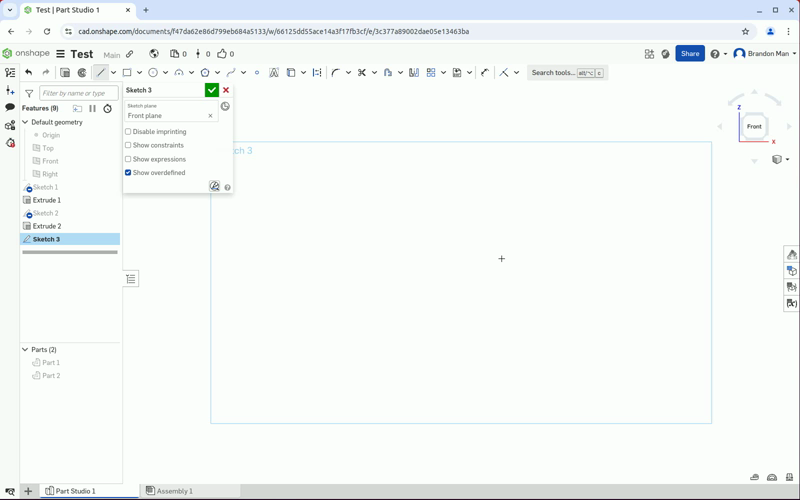
key_up(shift)
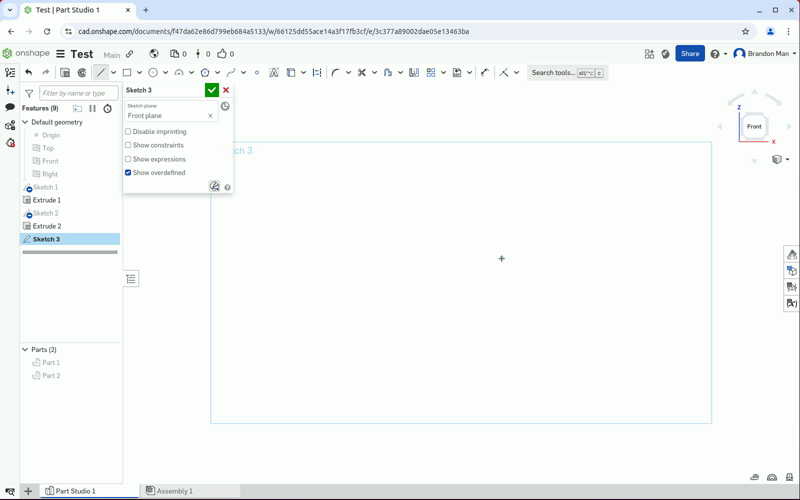
key_down(shift)
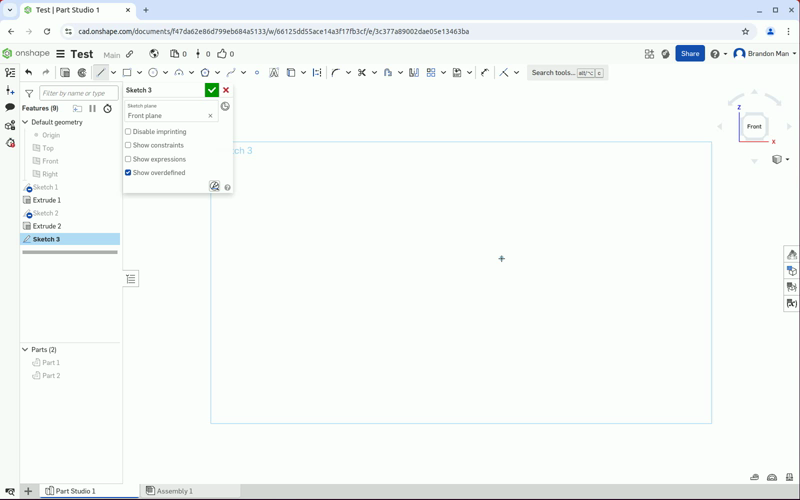
mouse_move(531, 258)
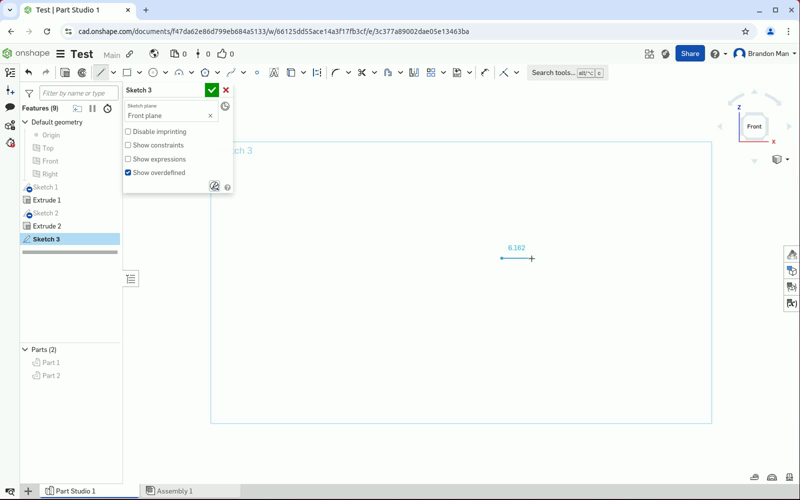
mouse_move(551, 258)
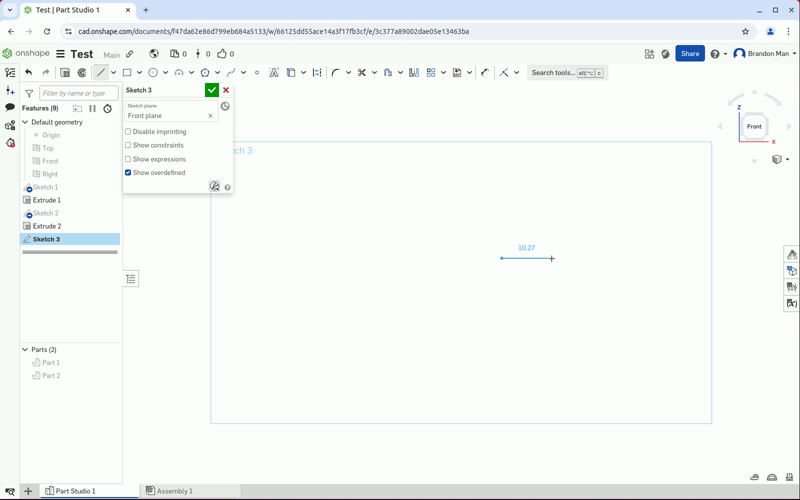
click(551, 258)
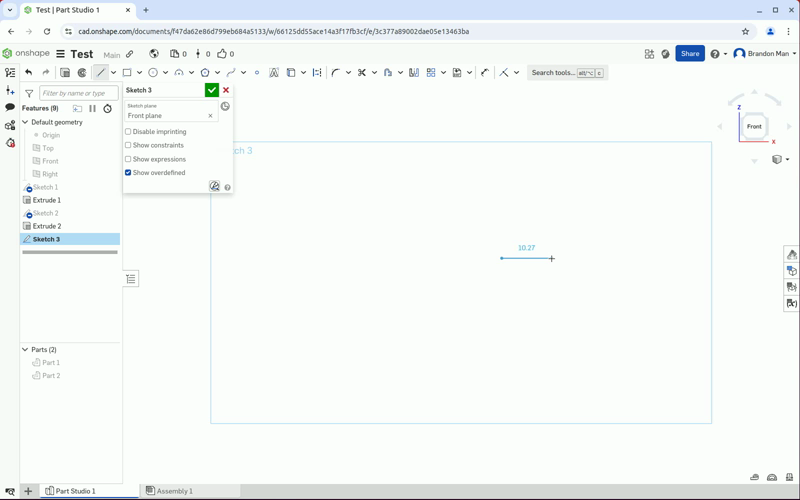
key_up(shift)
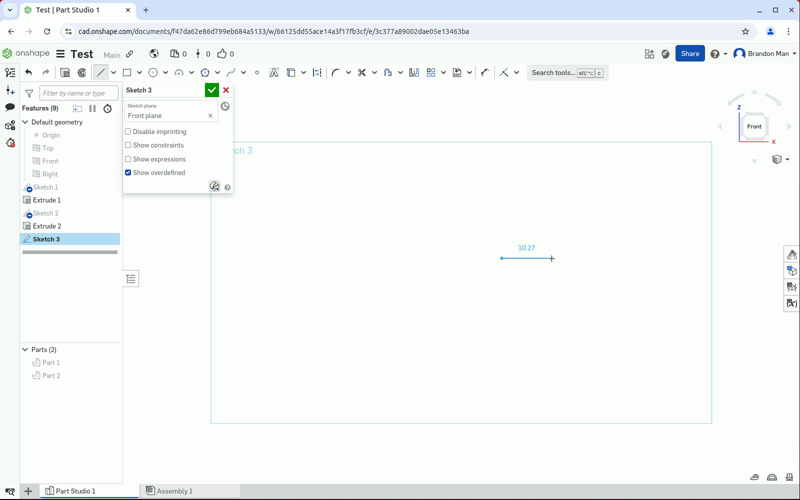
key_down(shift)
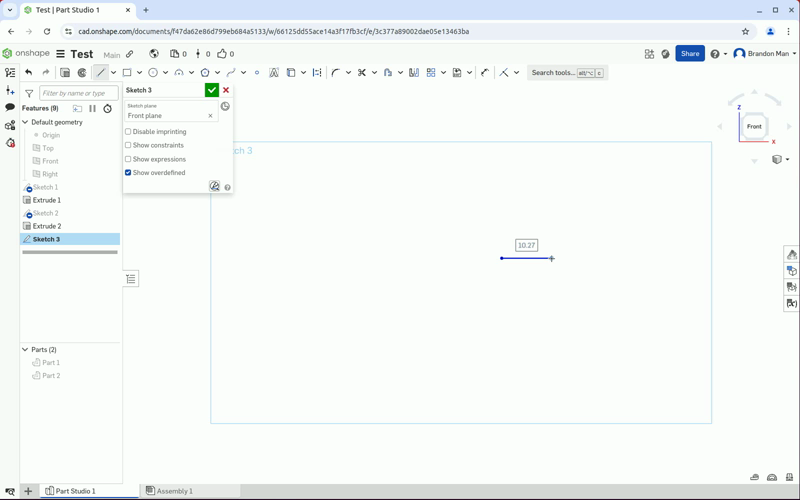
mouse_move(551, 170)
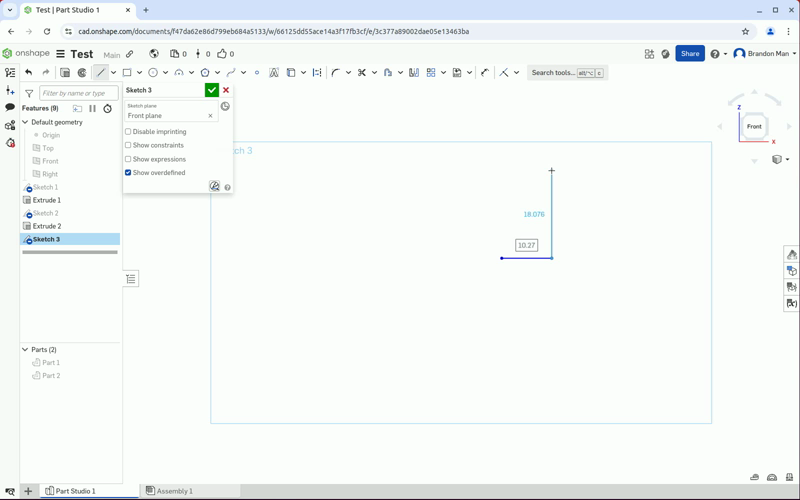
click(551, 170)
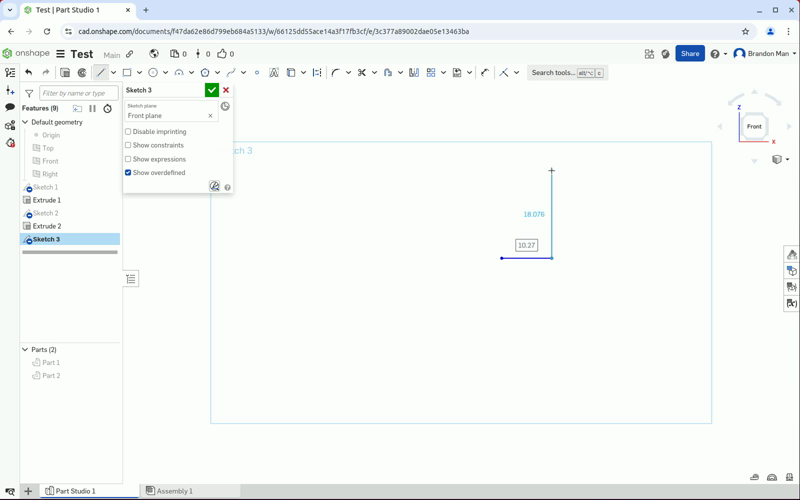
key_up(shift)
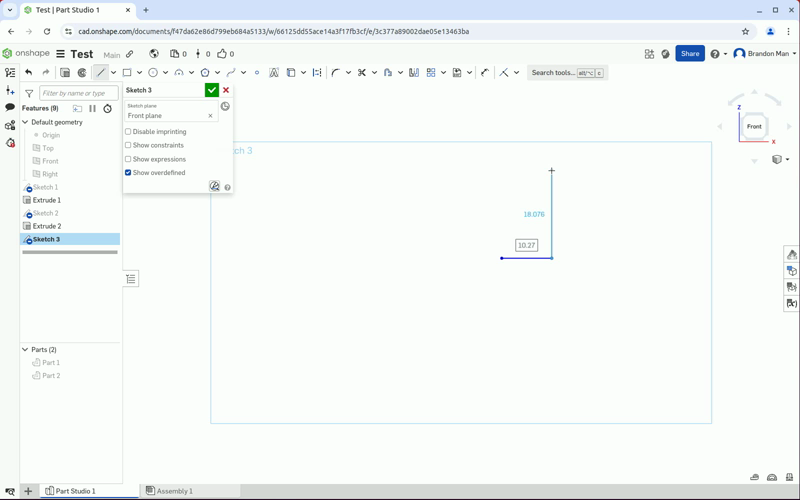
key_down(shift)
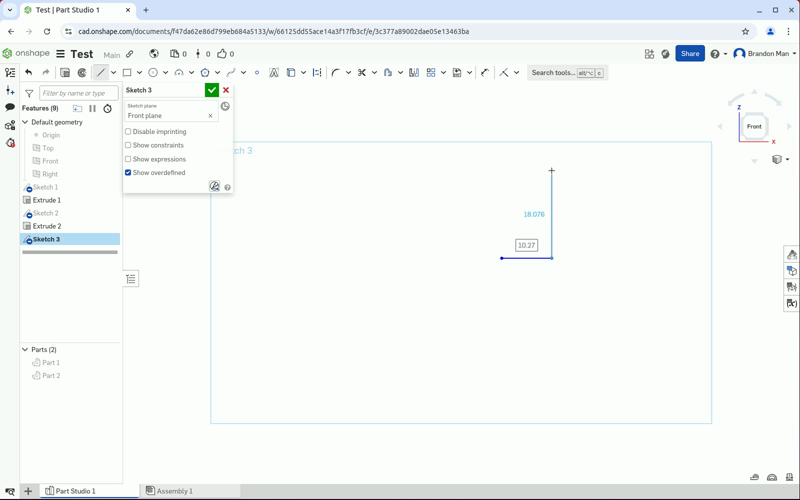
mouse_move(581, 170)
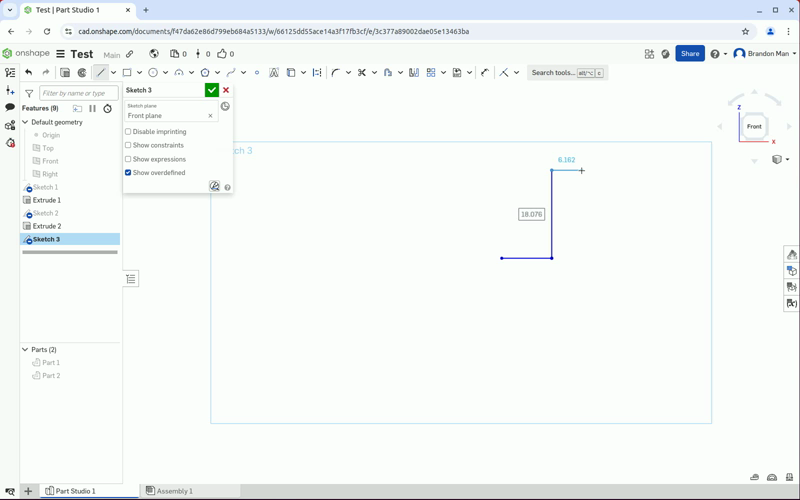
mouse_move(501, 170)
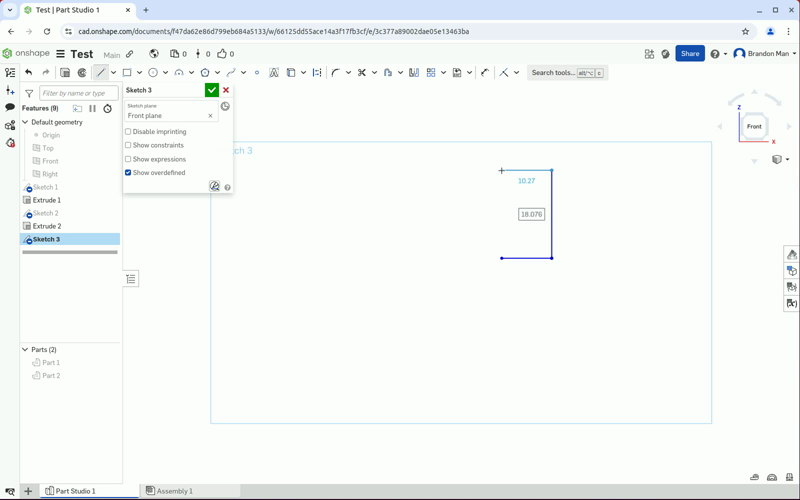
click(501, 170)
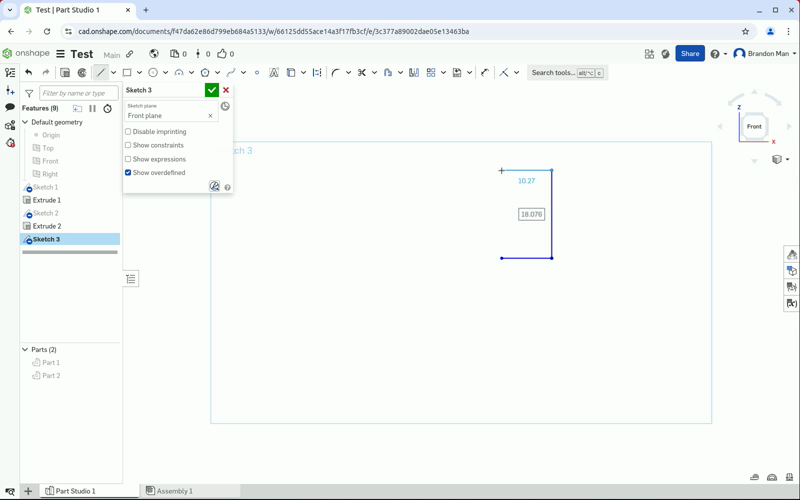
key_up(shift)
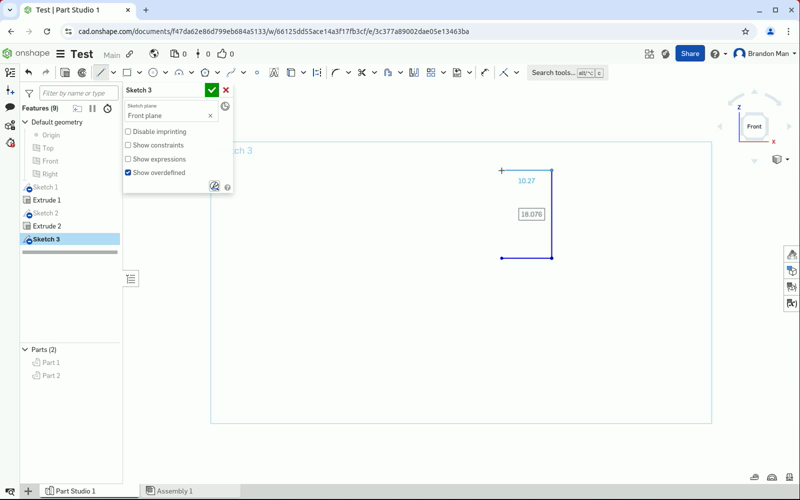
key_down(shift)
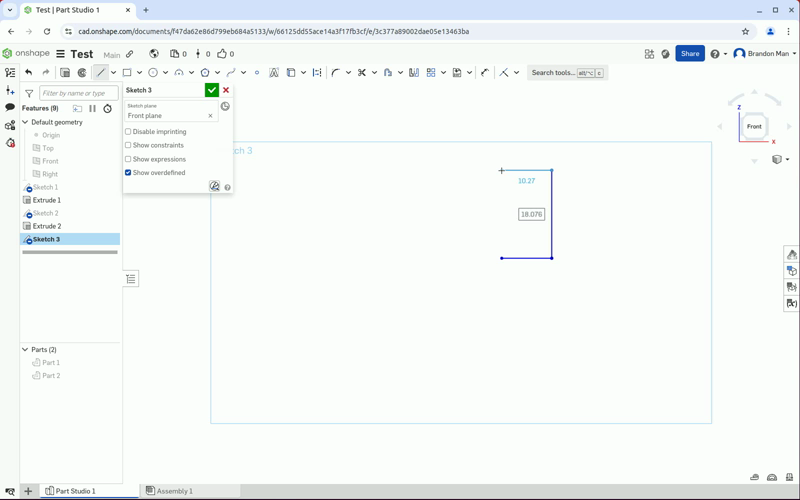
mouse_move(501, 258)
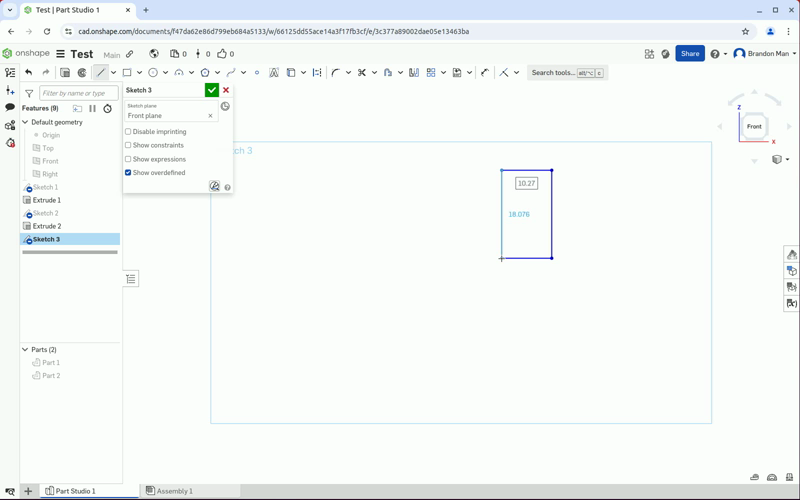
key_up(shift)
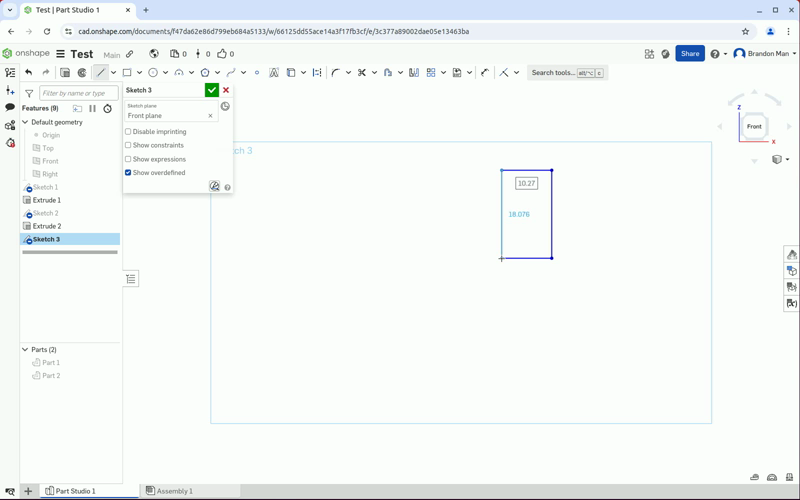
click(501, 258)
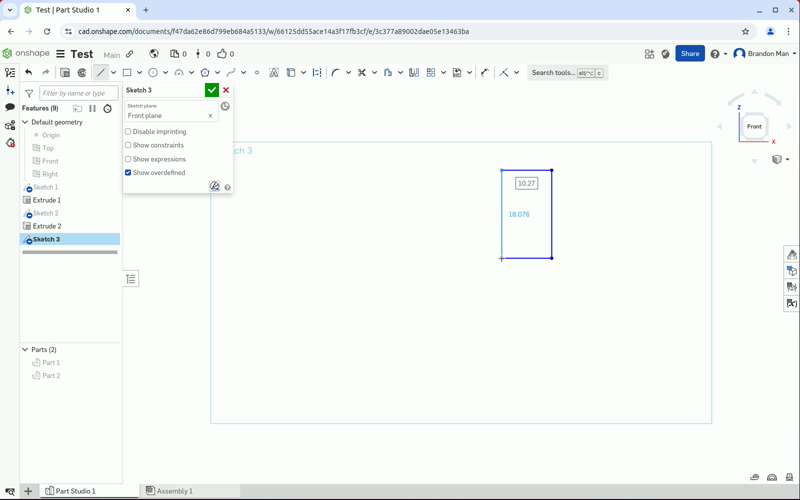
key(esc)
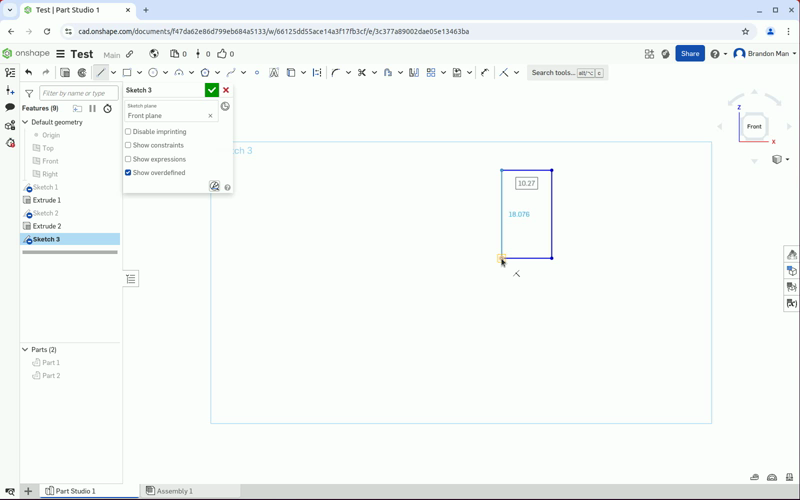
mouse_move(532, 230)
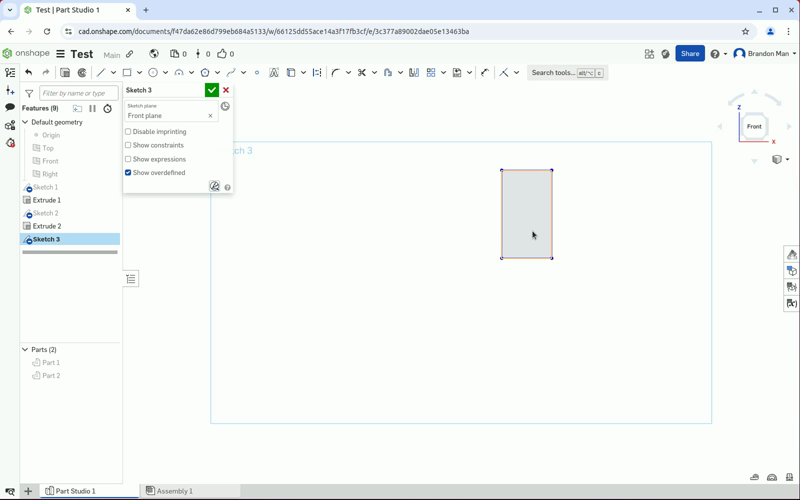
click(532, 230)
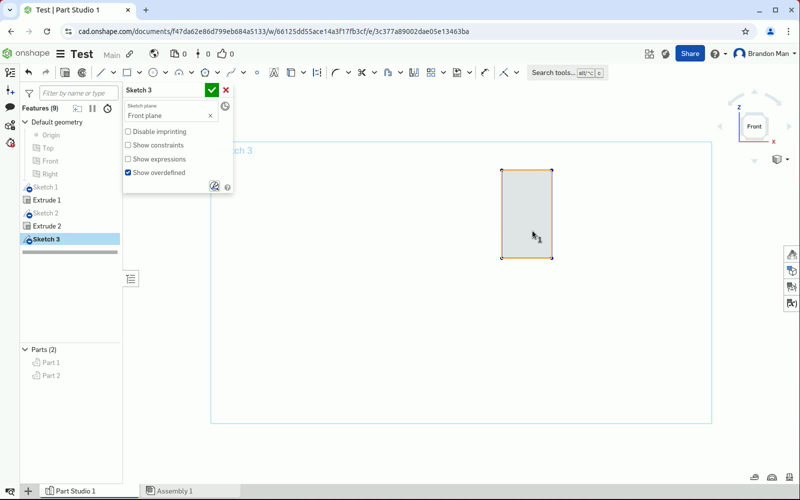
mouse_move(73, 352)
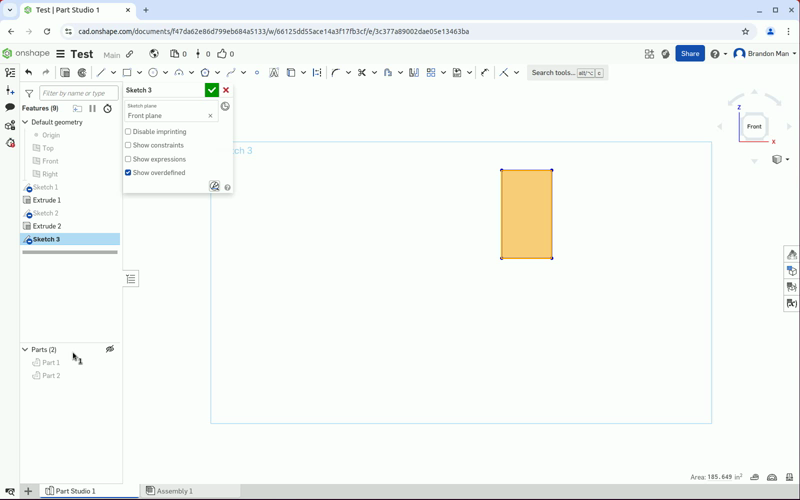
key(shift+y)
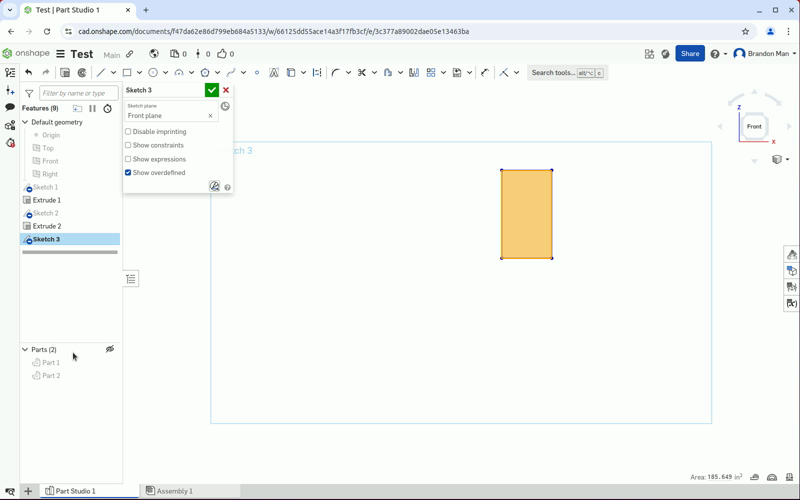
key(shift+e)
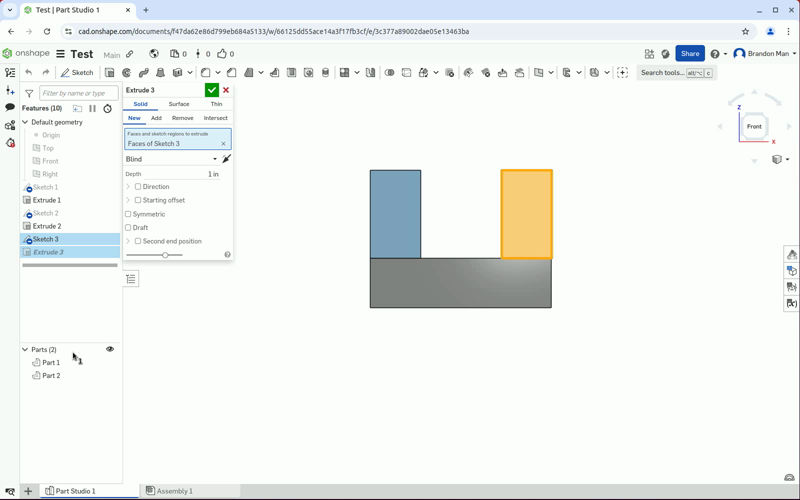
mouse_move(143, 106)
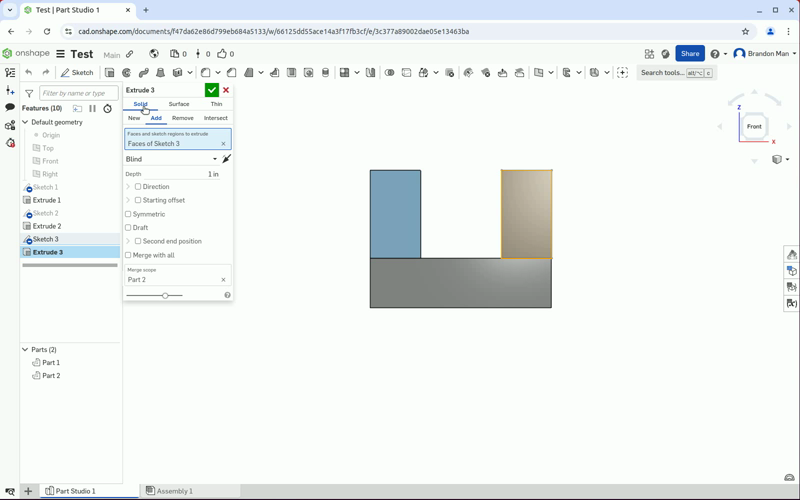
click(143, 106)
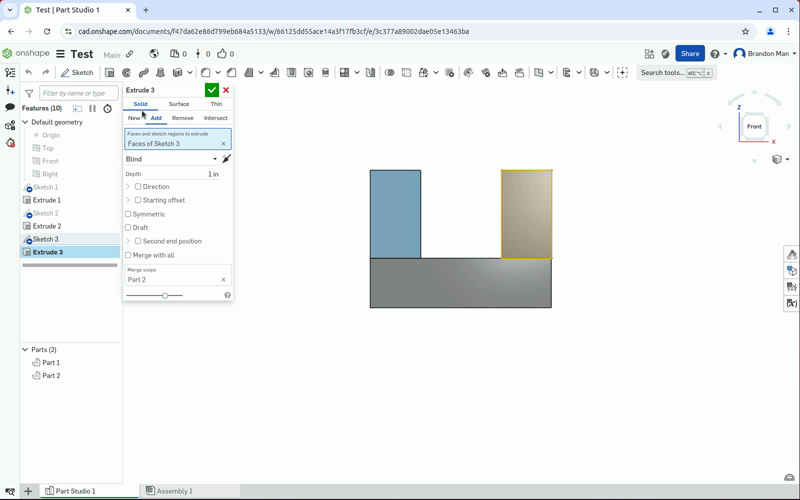
mouse_move(137, 120)
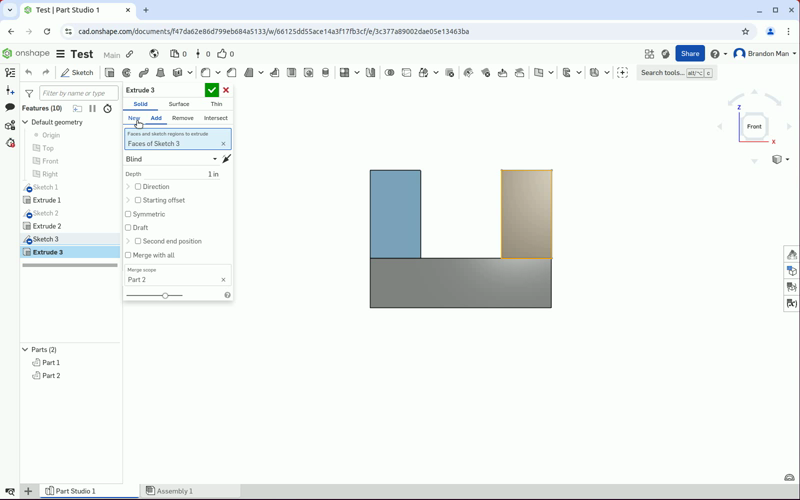
click(137, 120)
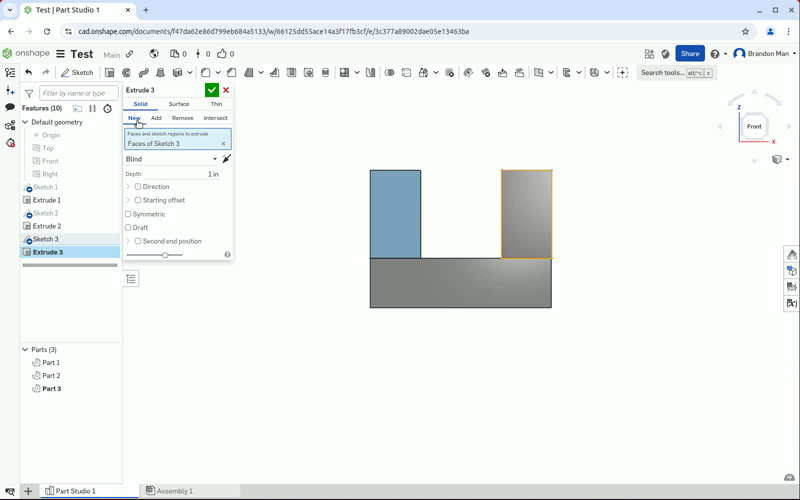
key(tab, 4)
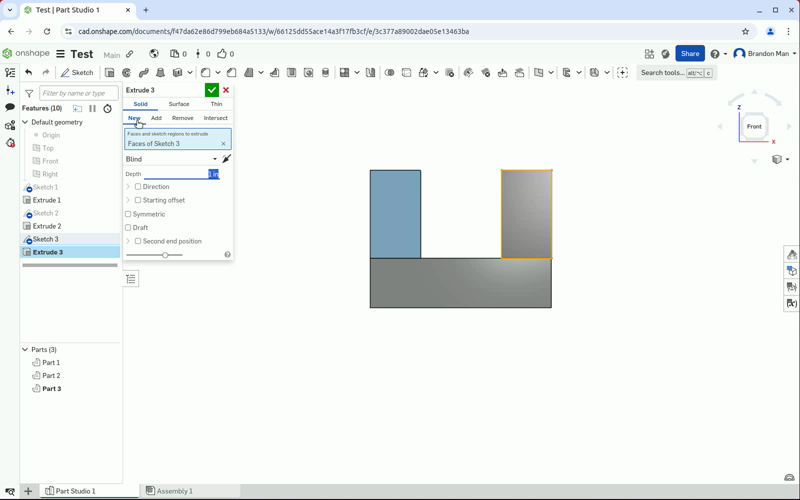
text(16.609)
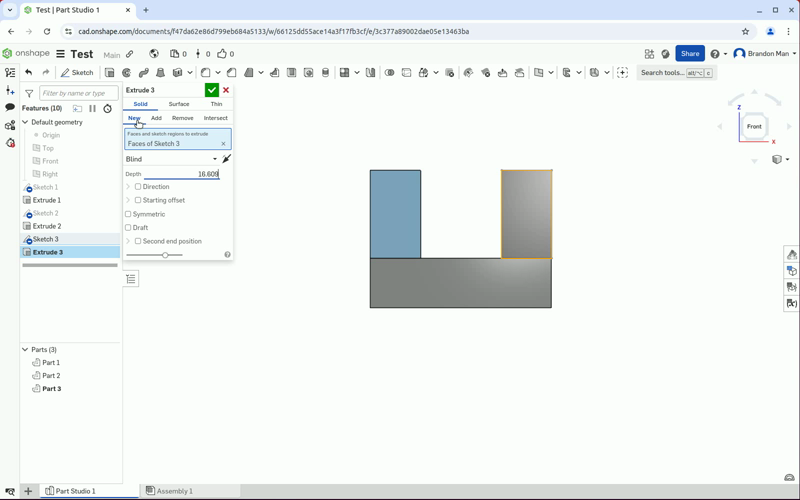
key(enter)
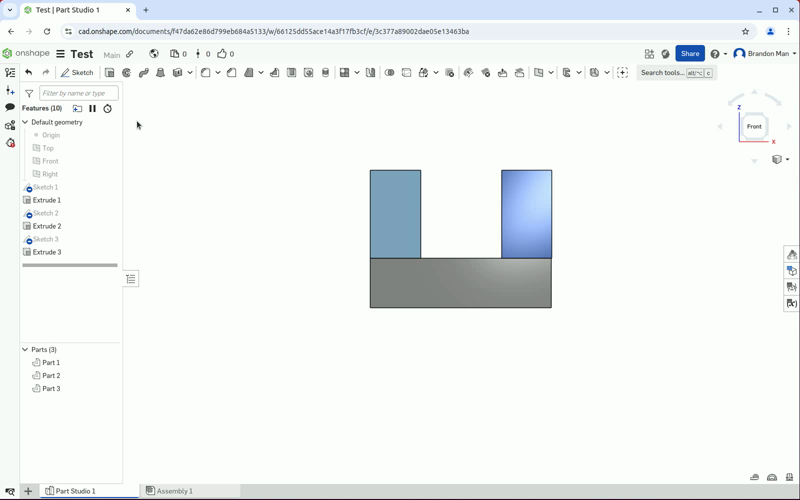
key(shift+h)
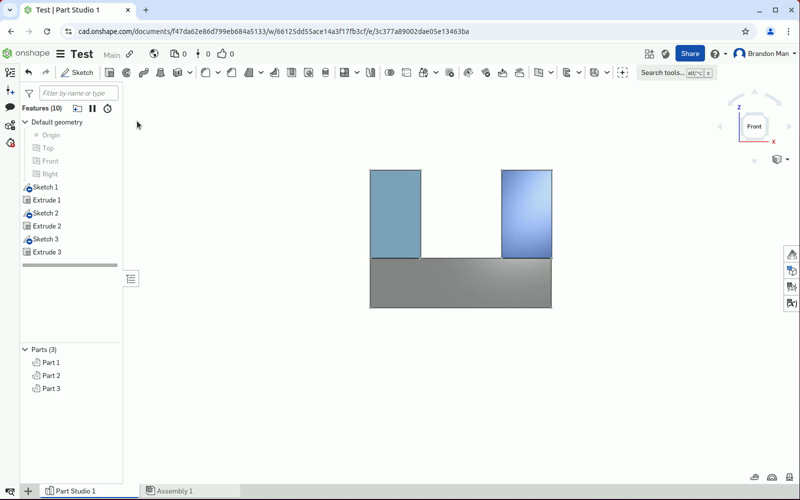
key(shift+h)
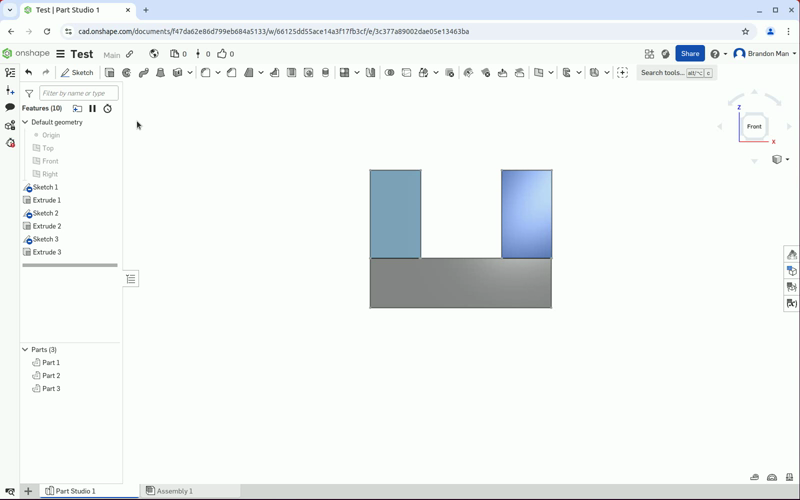
key(shift+7)
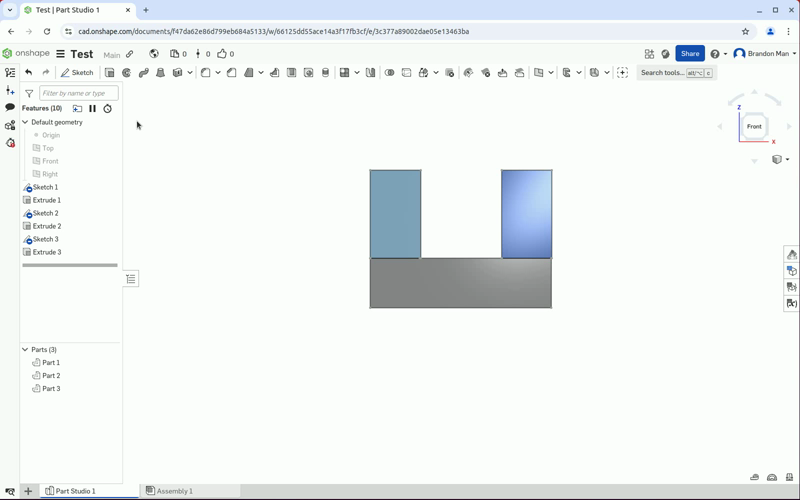
key(left, 2)
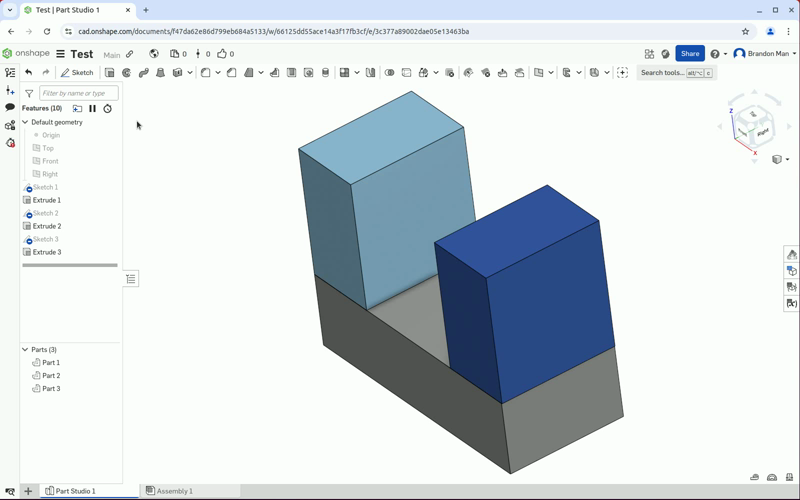
key(down, 2)
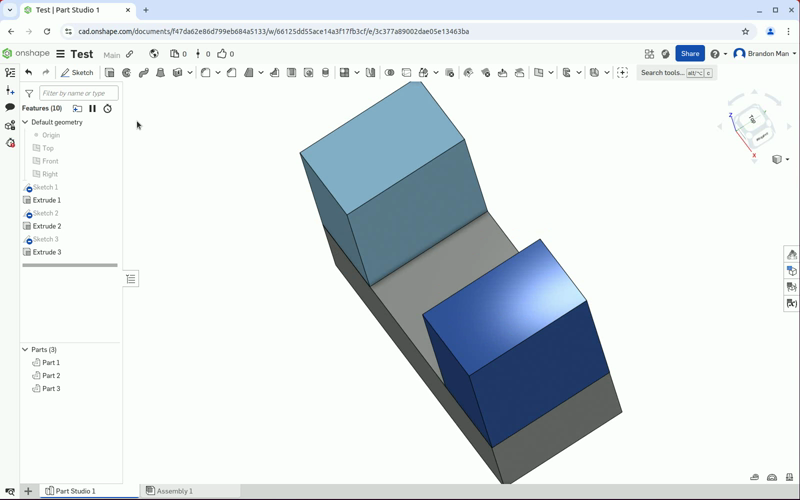
key(up, 2)
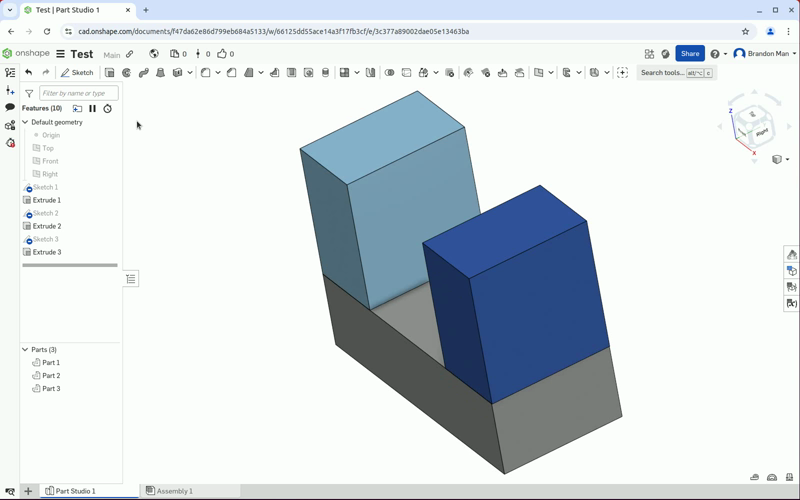
key(right, 2)
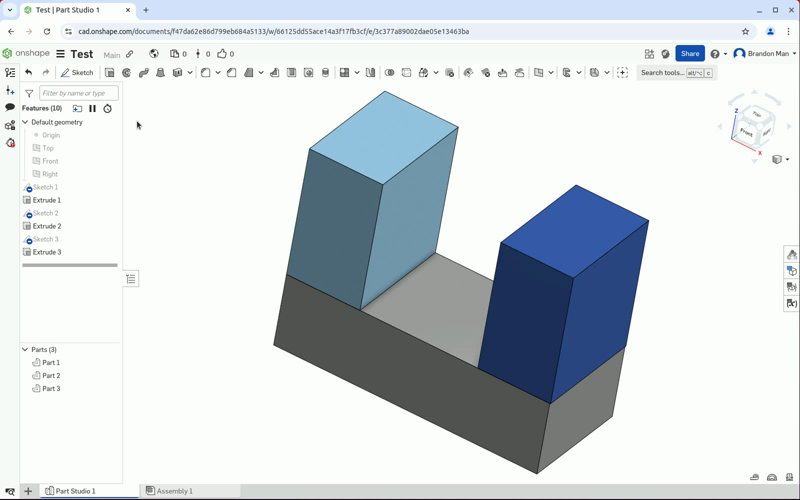
mouse_move(73, 189)
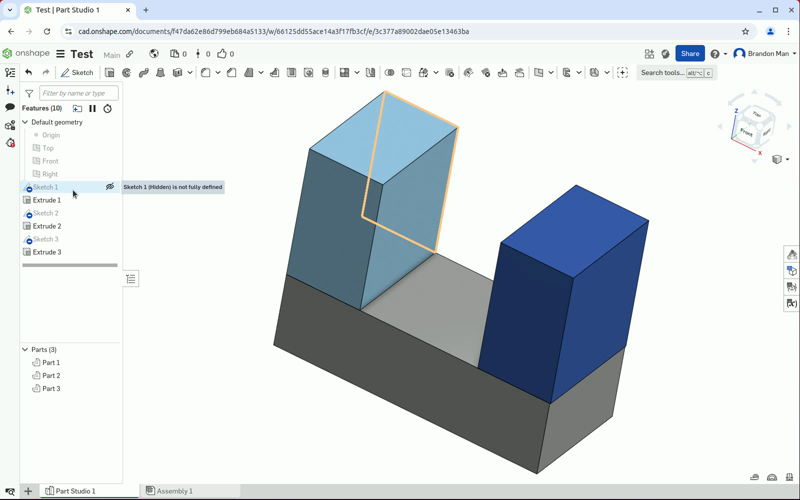
click(73, 189)